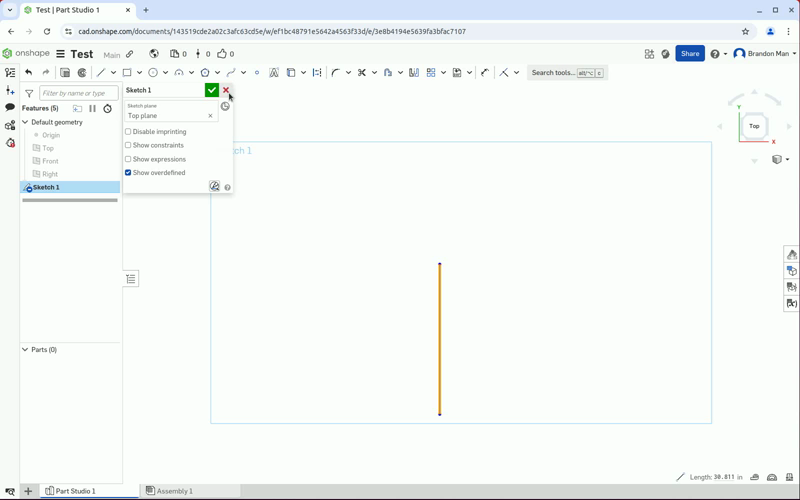
key(shift+h)
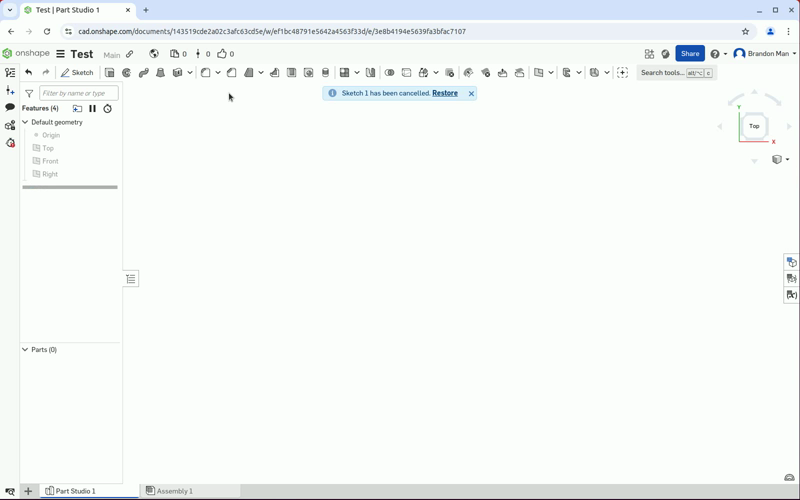
mouse_move(73, 352)
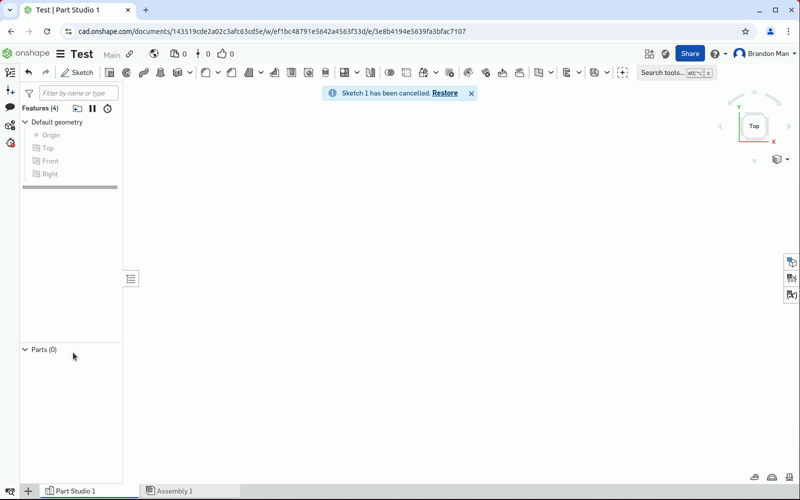
key(y)
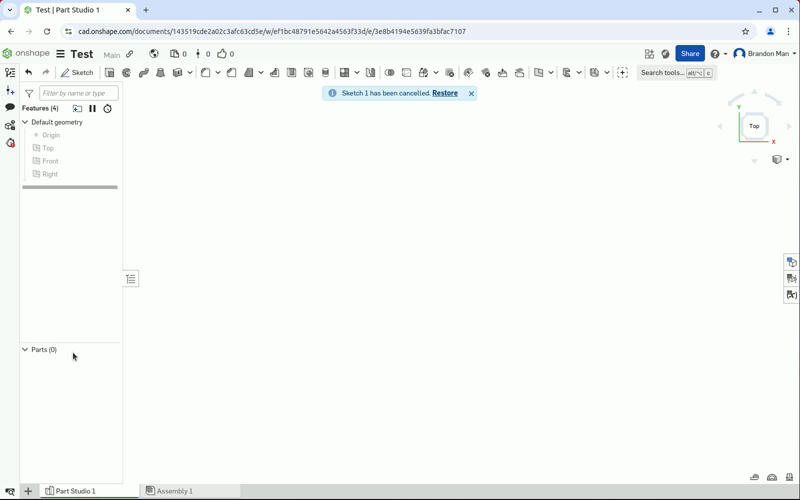
key(shift+p)
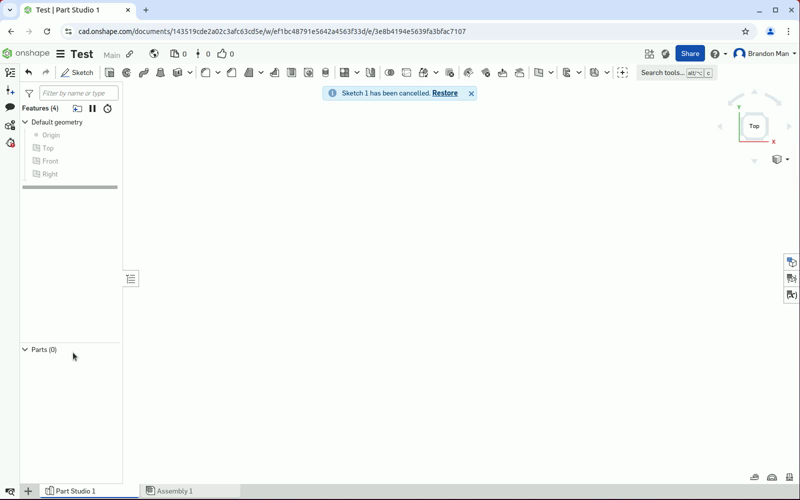
key(space)
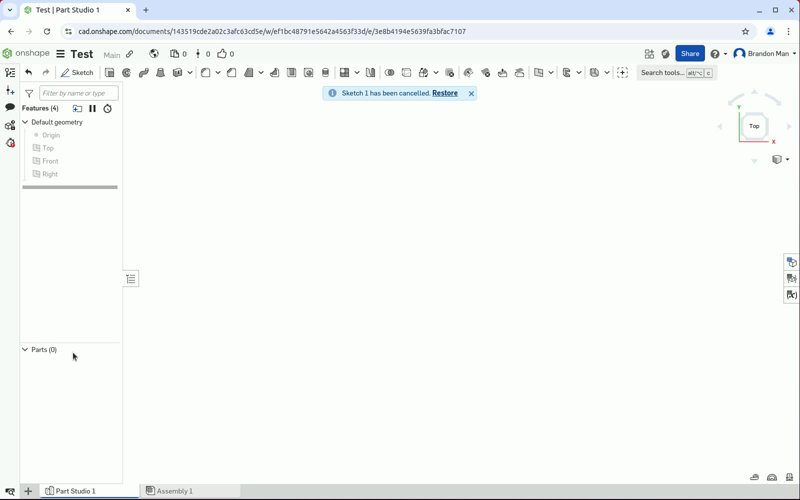
key_down(shift)
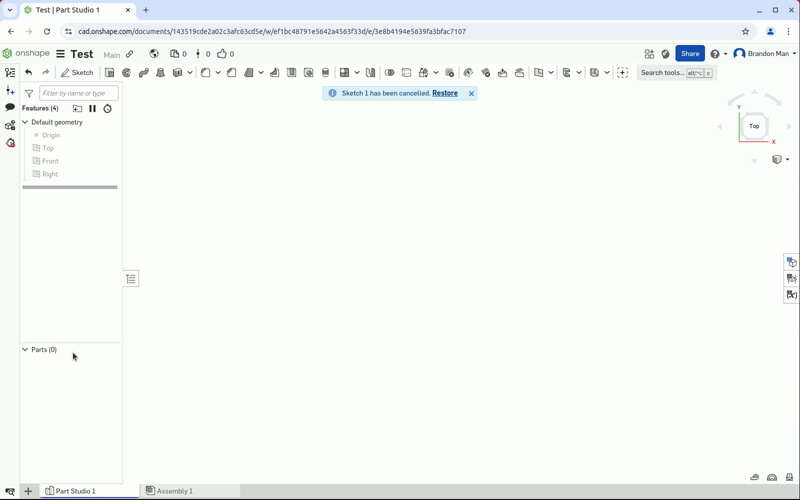
key(up)
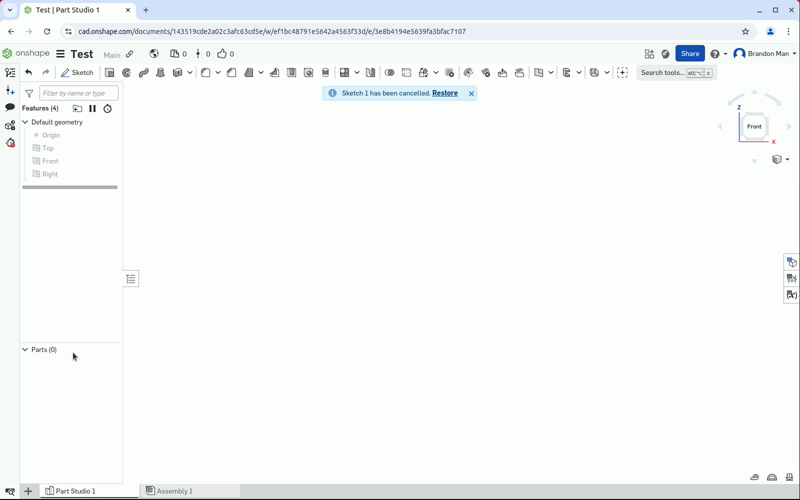
key_up(shift)
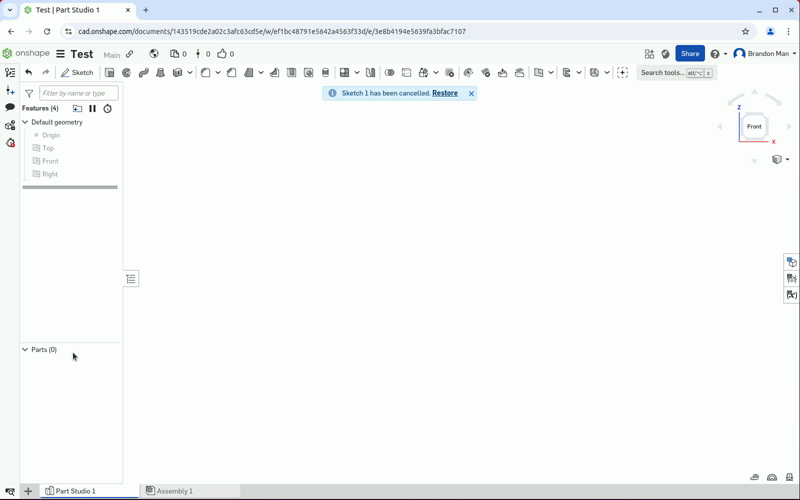
mouse_move(73, 352)
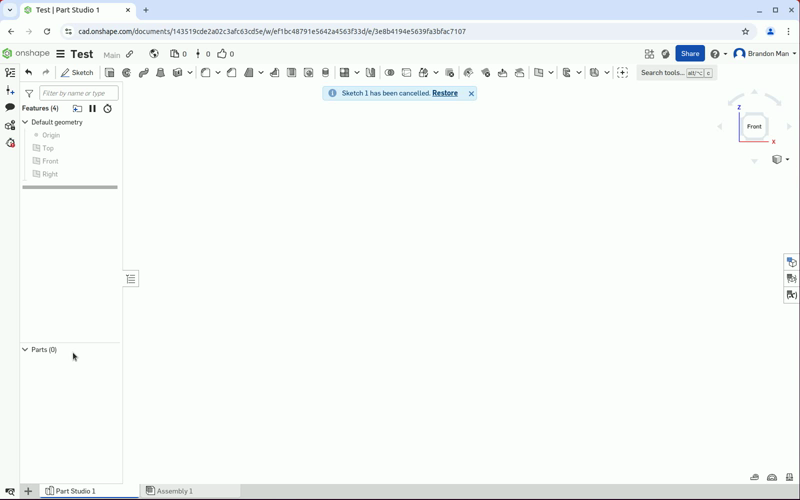
key(shift+y)
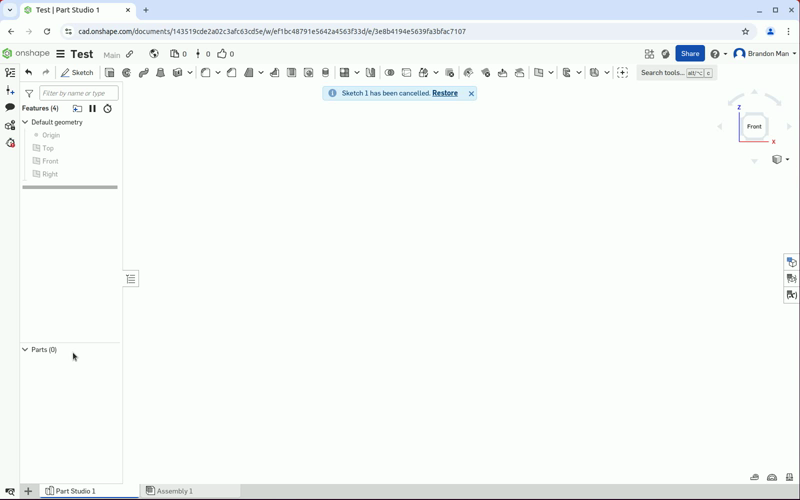
key(shift+s)
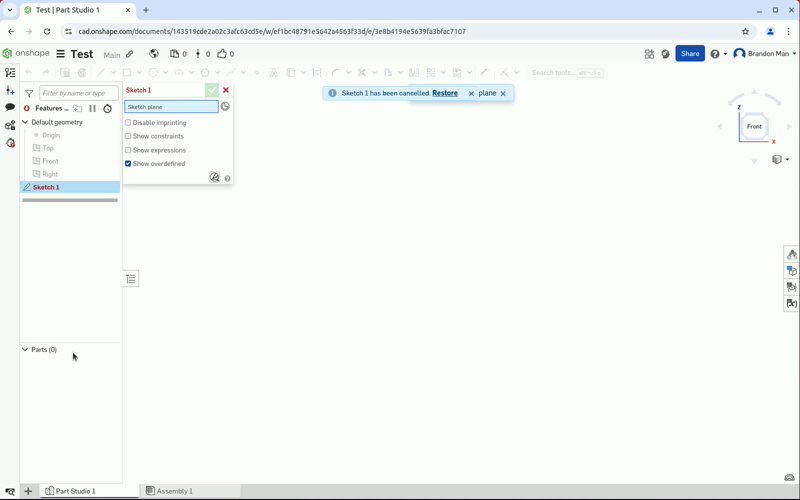
mouse_move(73, 163)
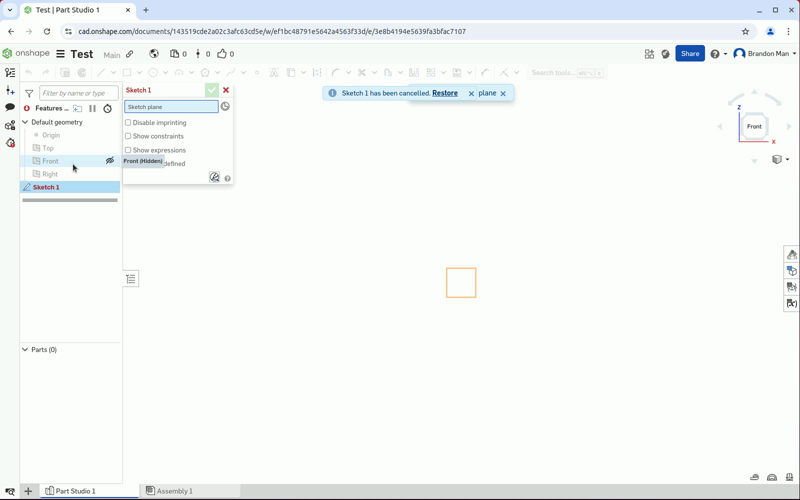
click(73, 163)
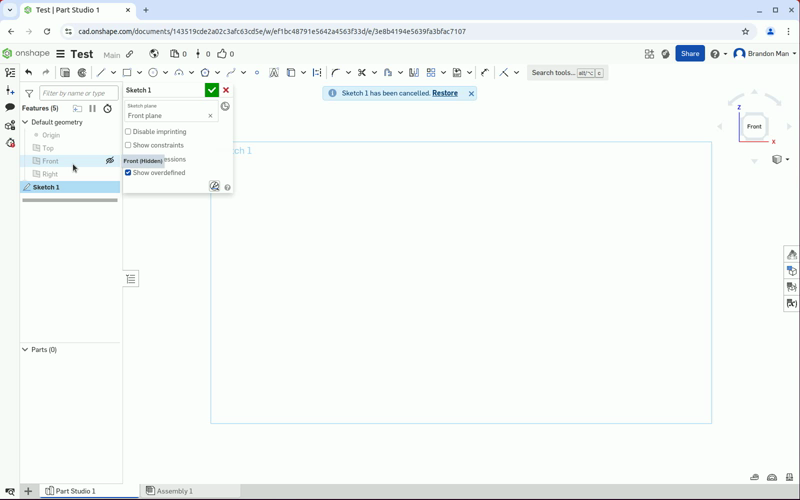
mouse_move(73, 352)
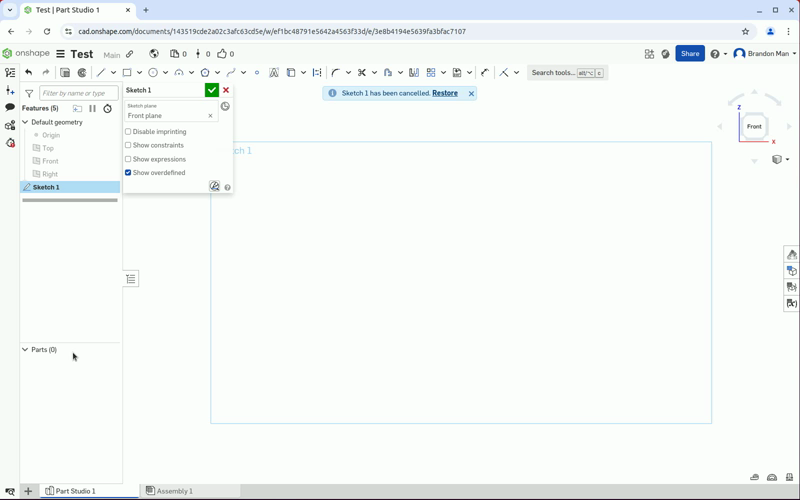
key(y)
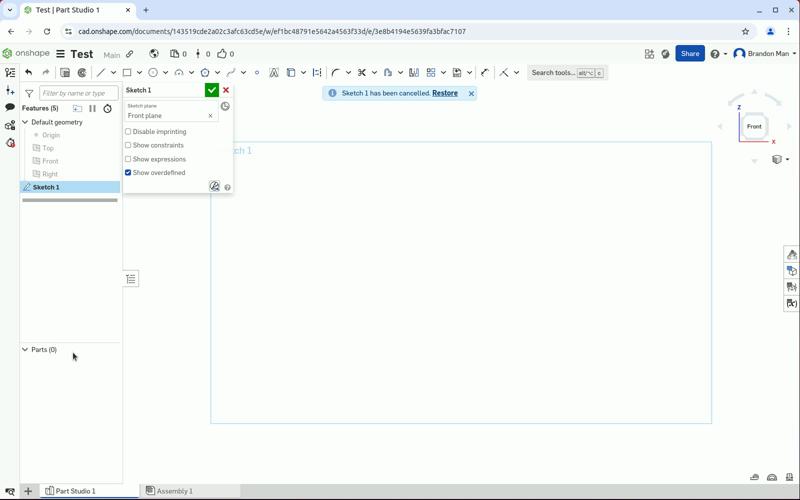
key(l)
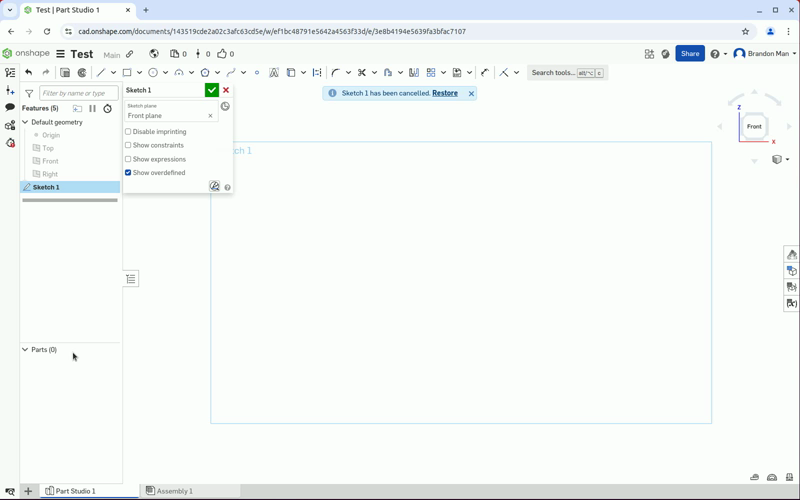
key_down(shift)
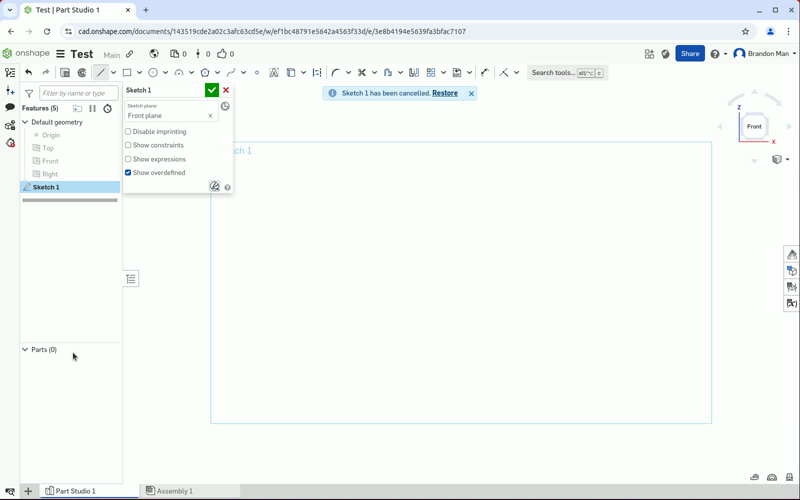
mouse_move(460, 282)
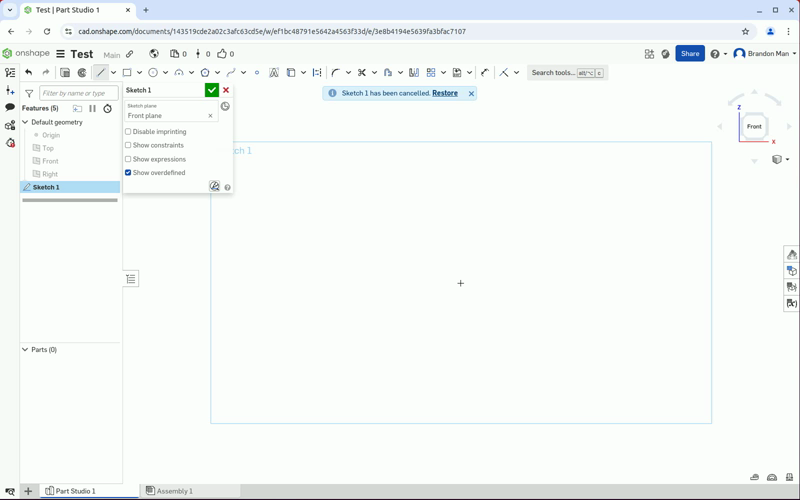
click(460, 282)
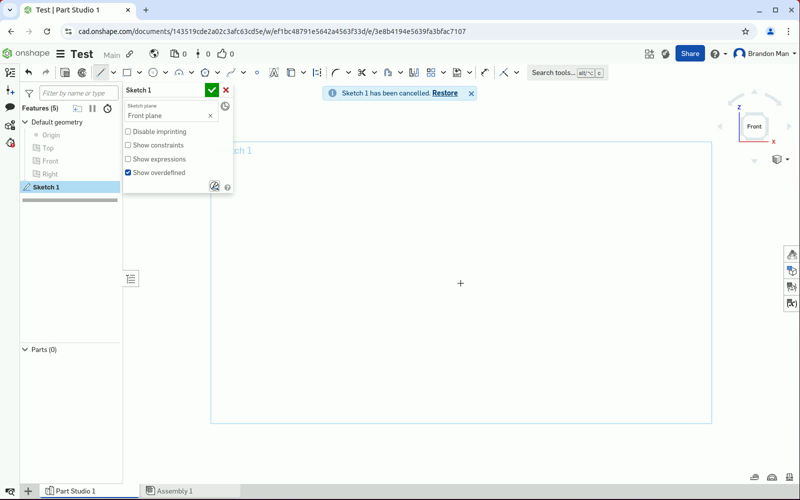
key_up(shift)
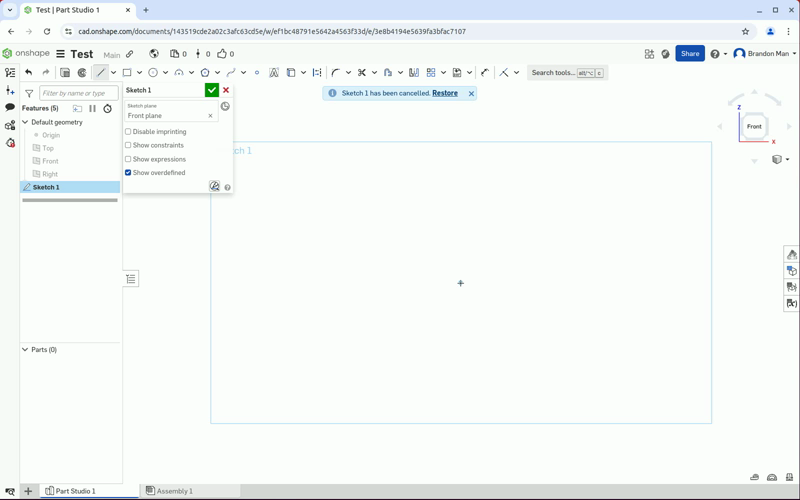
key_down(shift)
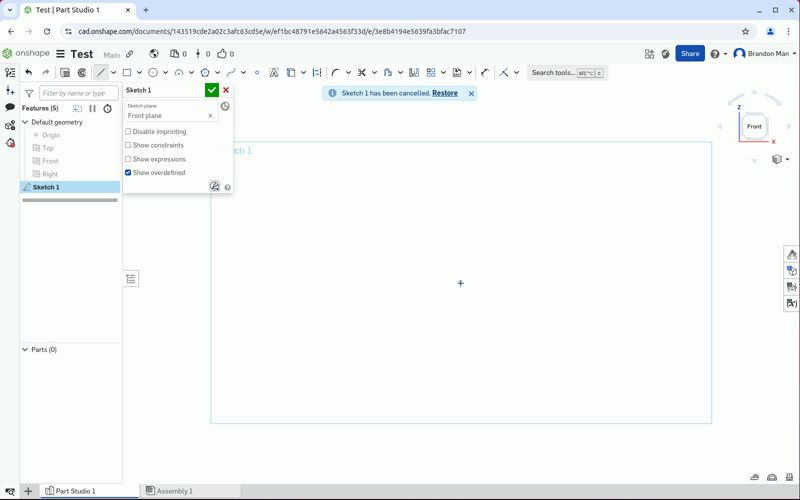
mouse_move(573, 282)
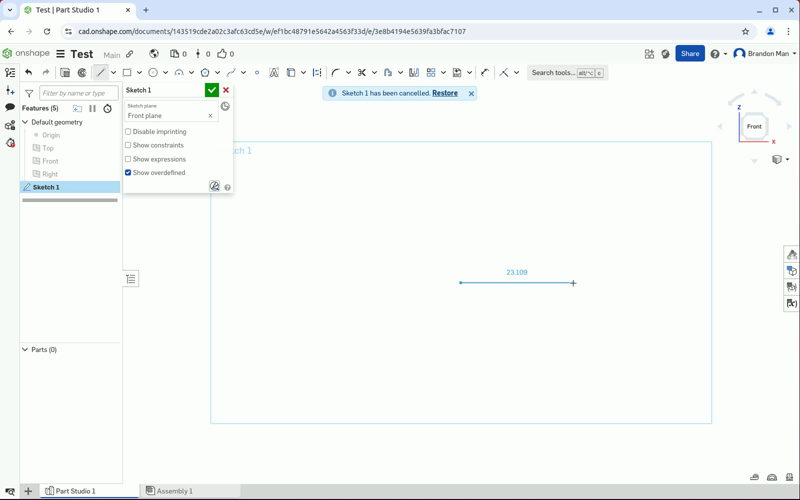
click(573, 282)
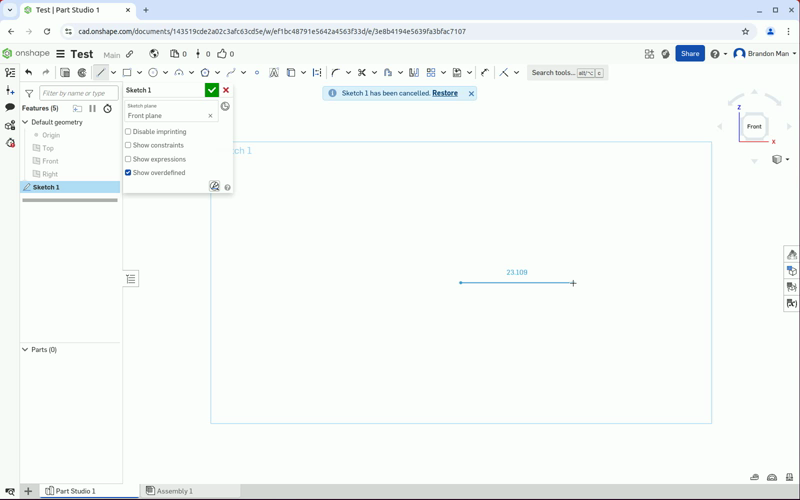
key_up(shift)
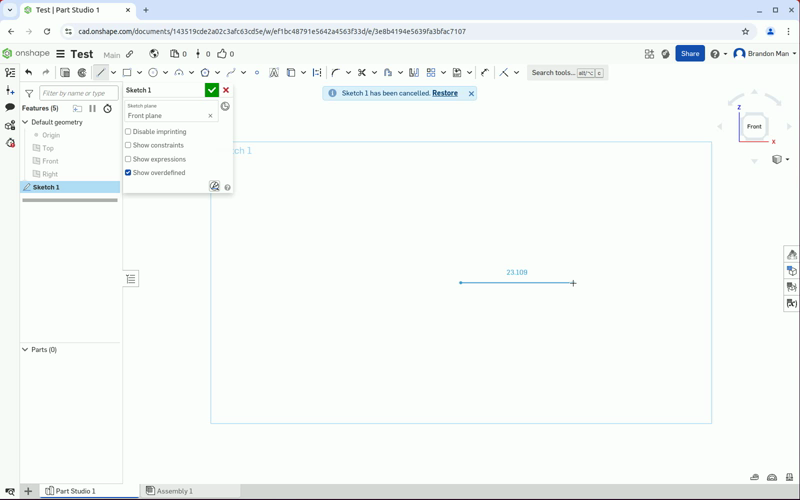
key_down(shift)
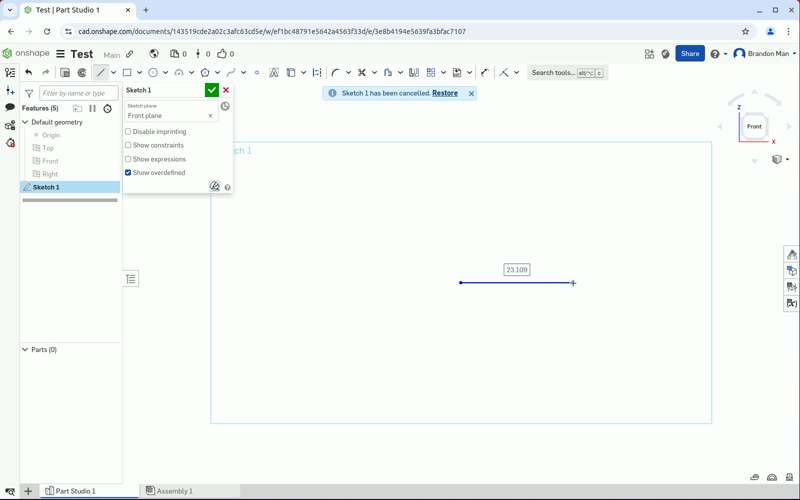
mouse_move(573, 221)
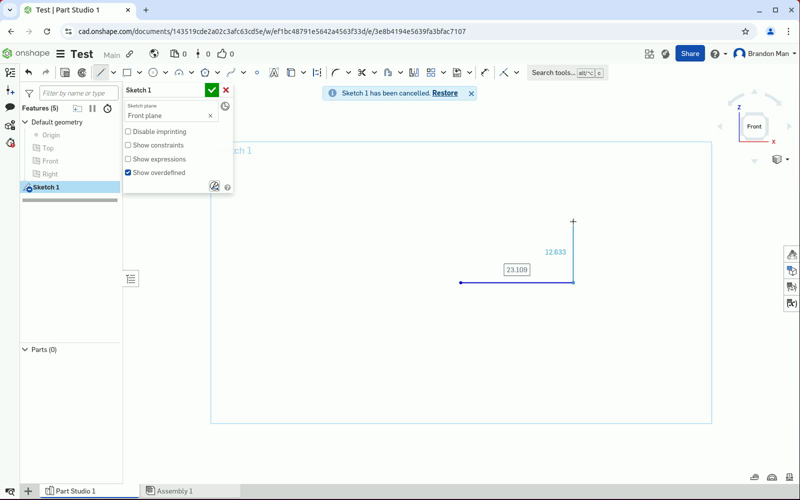
click(573, 221)
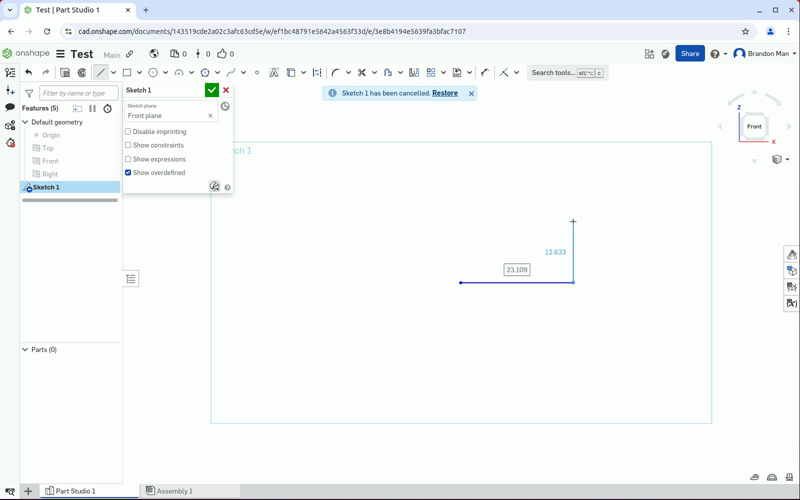
key_up(shift)
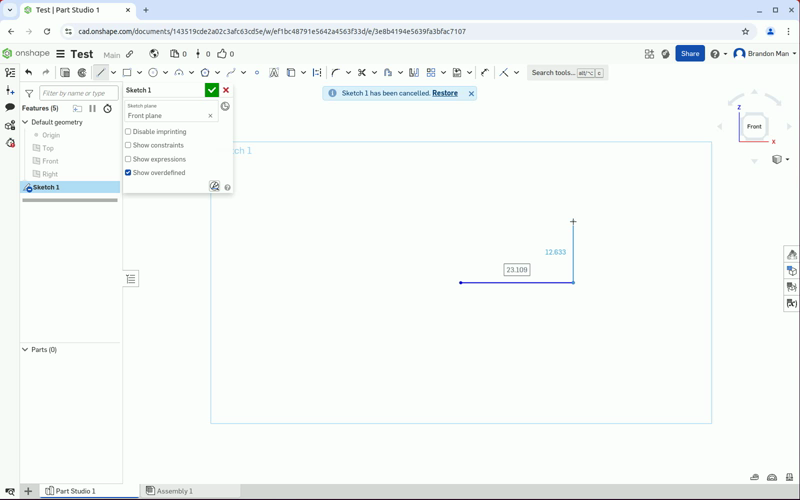
key_down(shift)
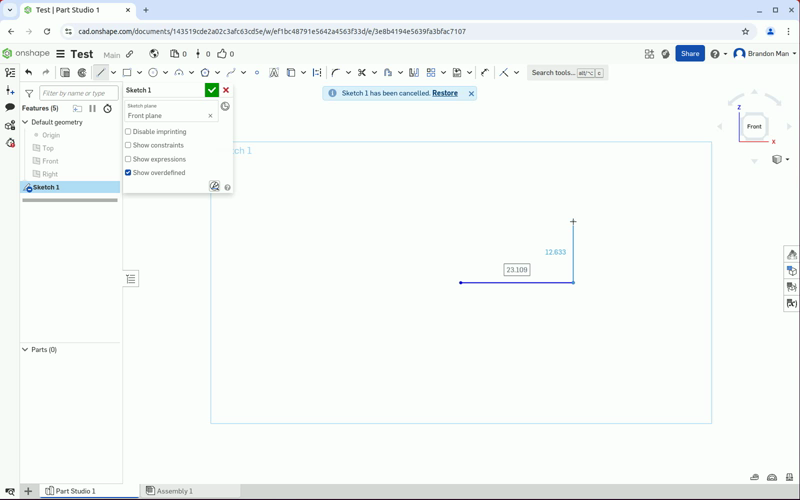
mouse_move(460, 221)
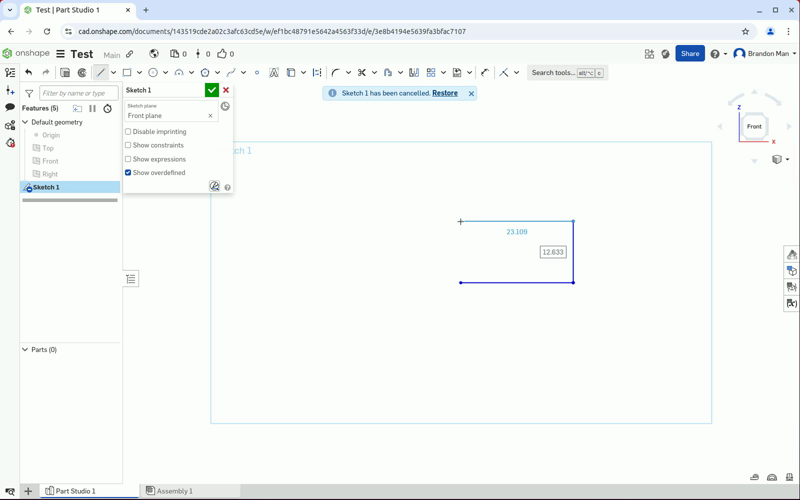
click(460, 221)
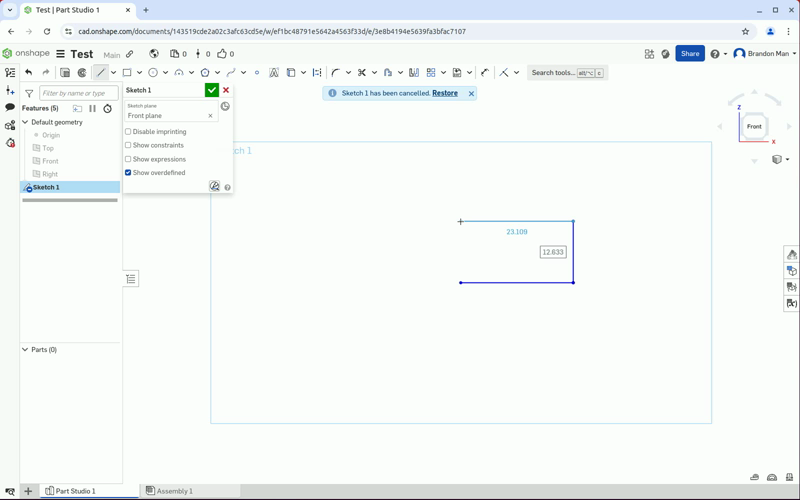
key_up(shift)
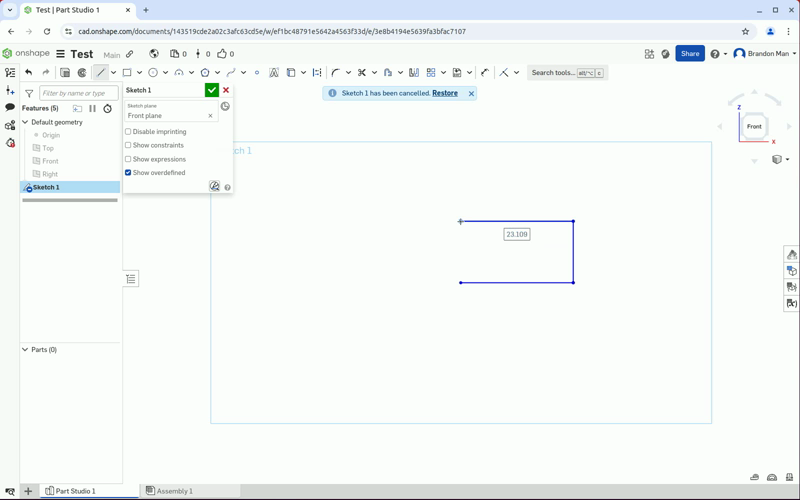
key_down(shift)
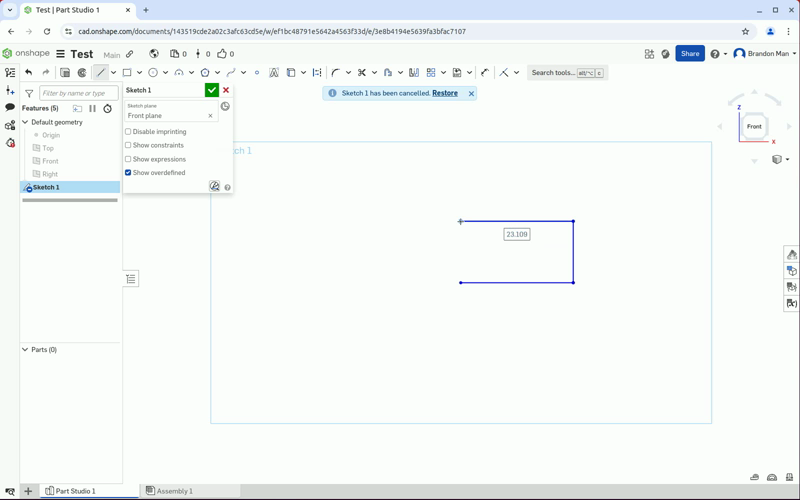
mouse_move(460, 282)
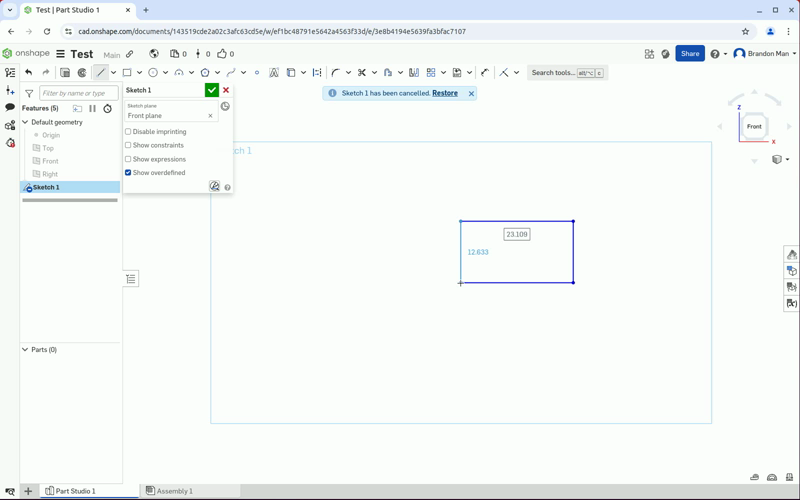
key_up(shift)
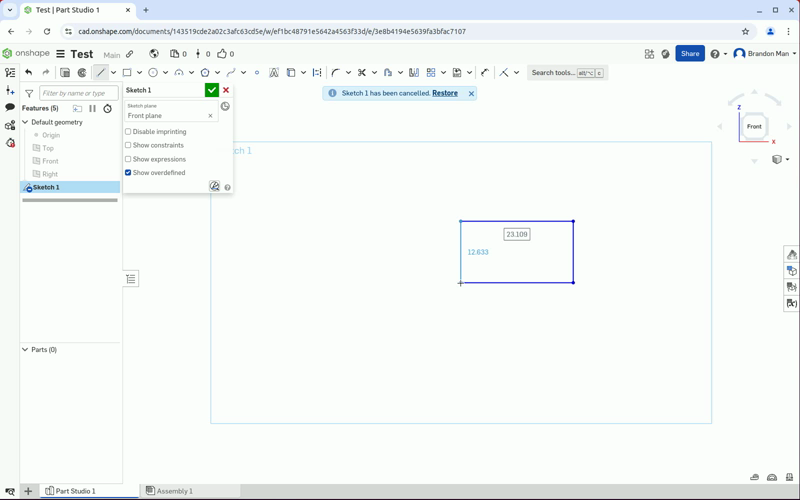
click(460, 282)
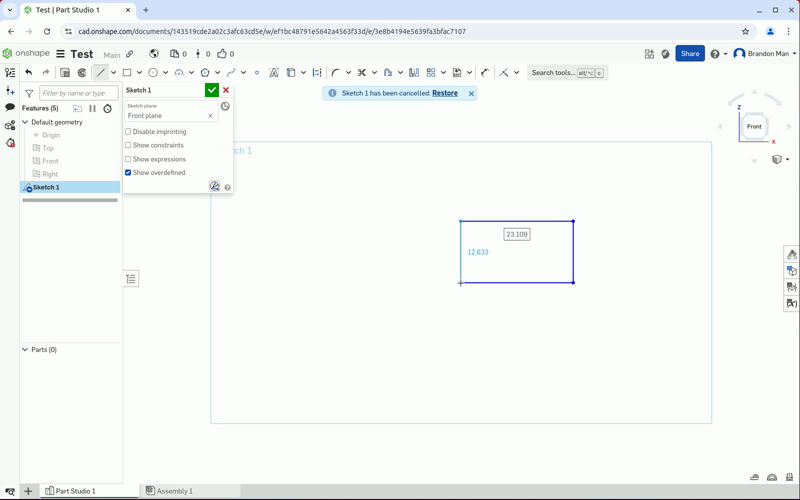
key(esc)
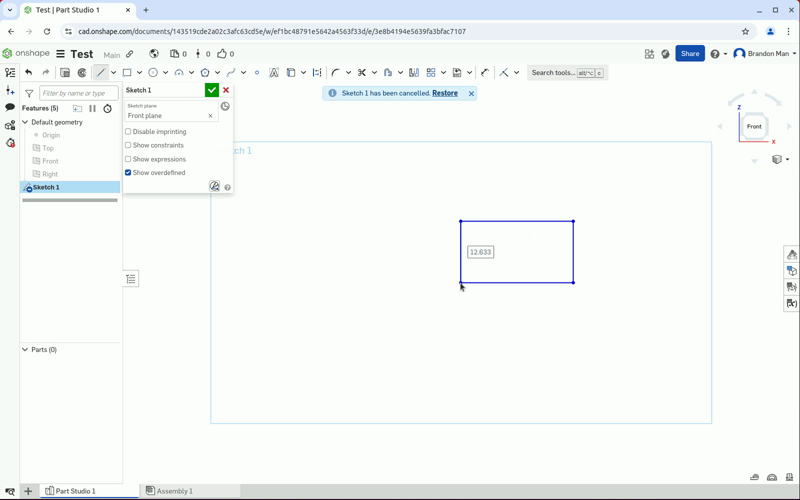
mouse_move(503, 228)
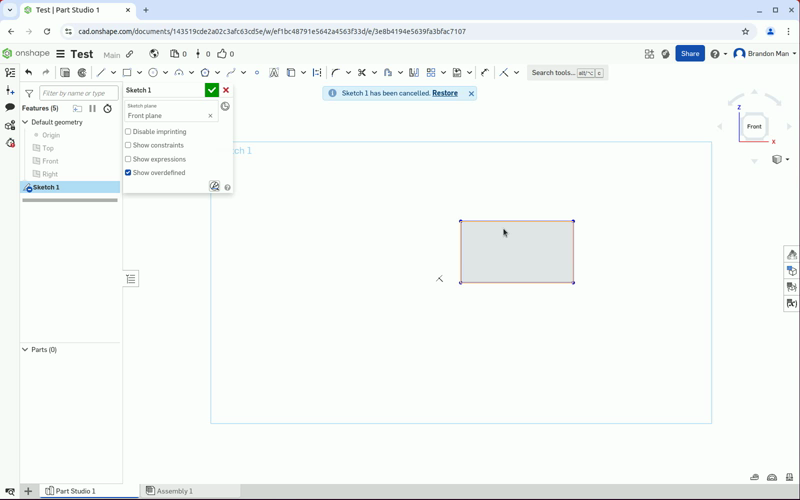
click(503, 228)
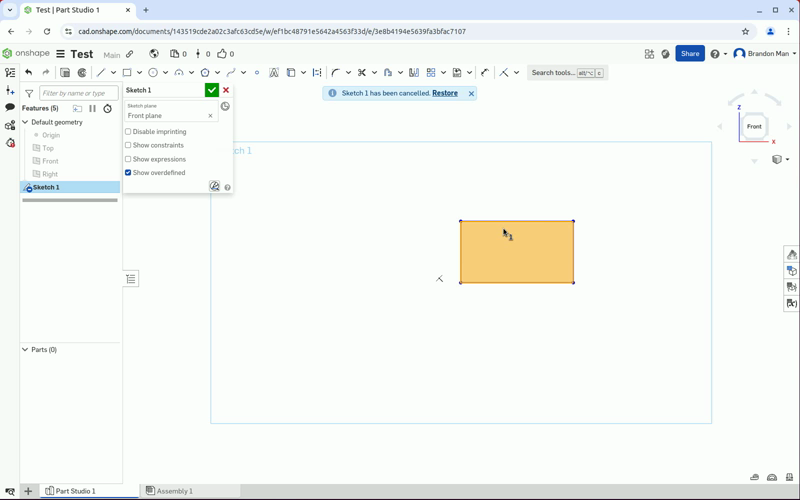
mouse_move(73, 352)
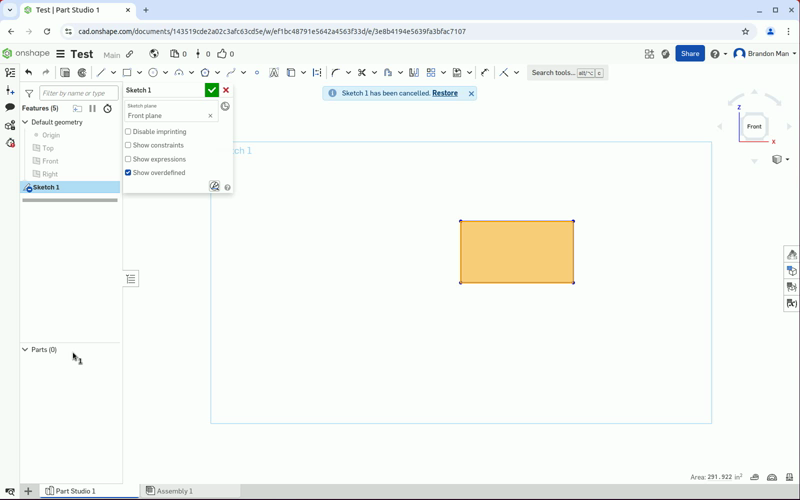
key(shift+y)
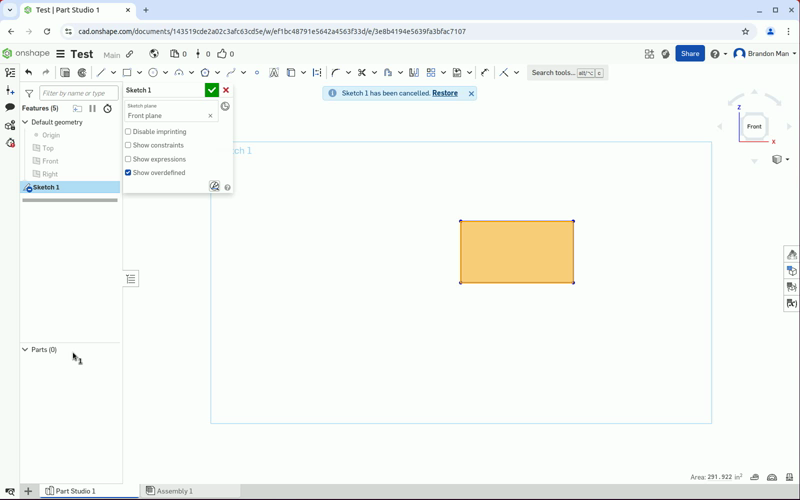
key(shift+e)
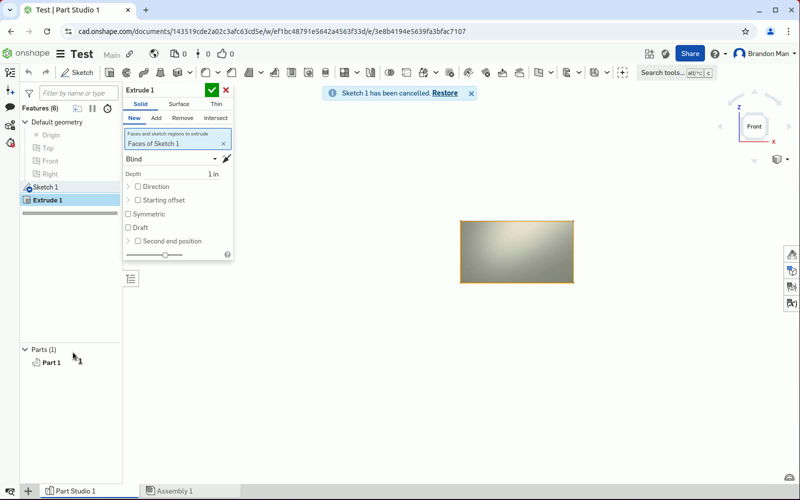
mouse_move(143, 106)
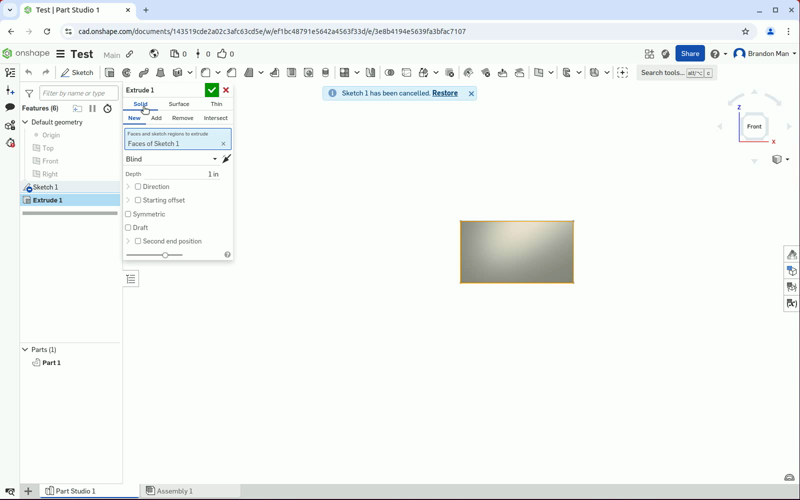
click(143, 106)
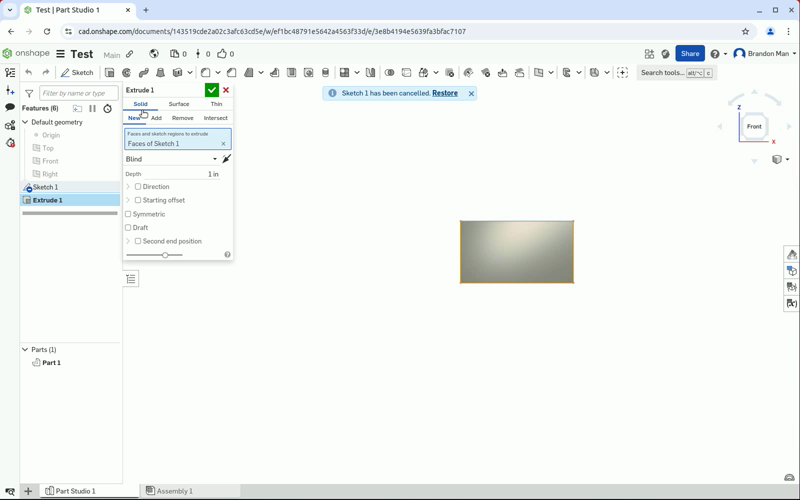
mouse_move(137, 120)
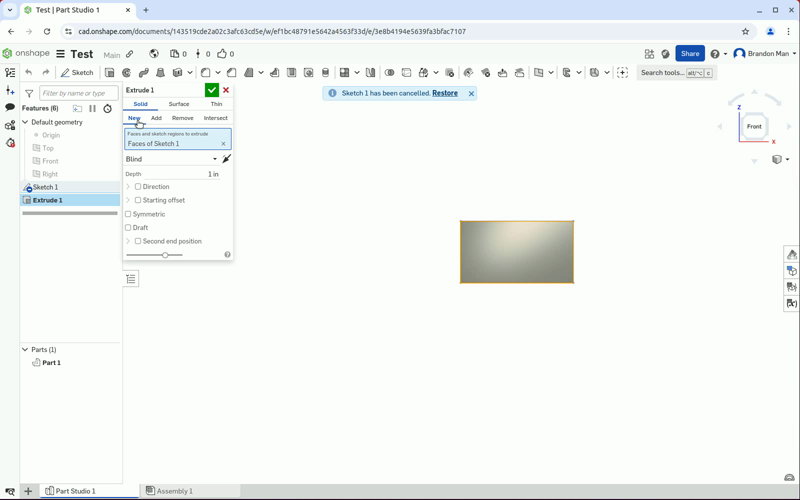
click(137, 120)
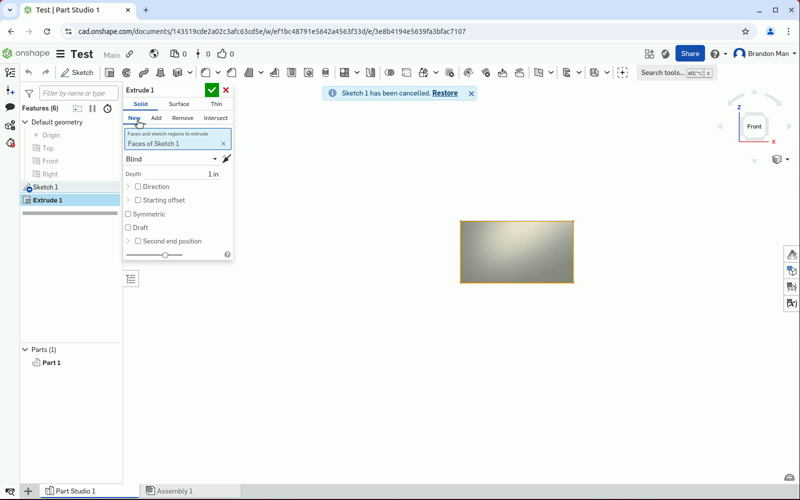
key(tab, 4)
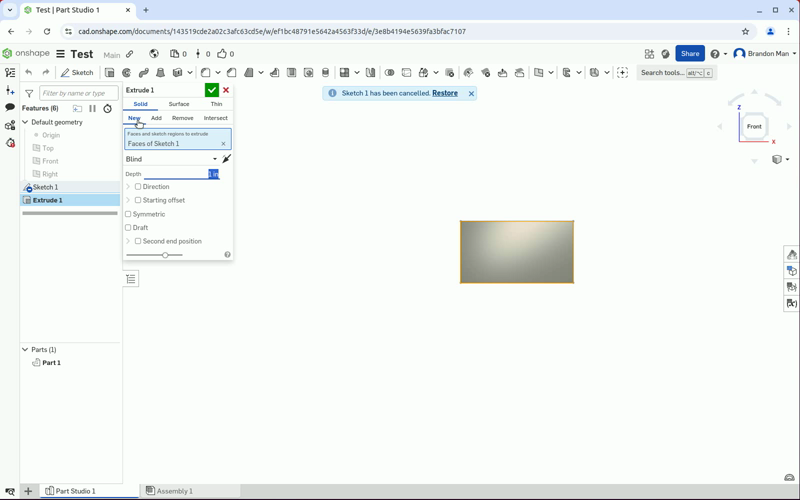
text(8.425)
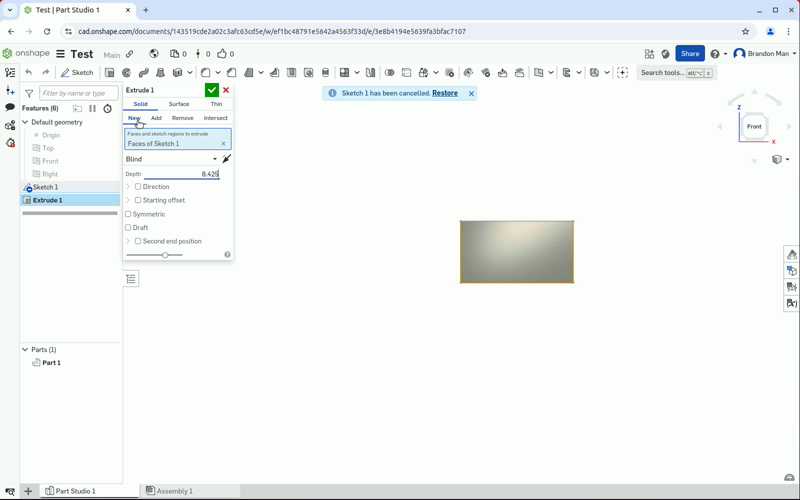
key(enter)
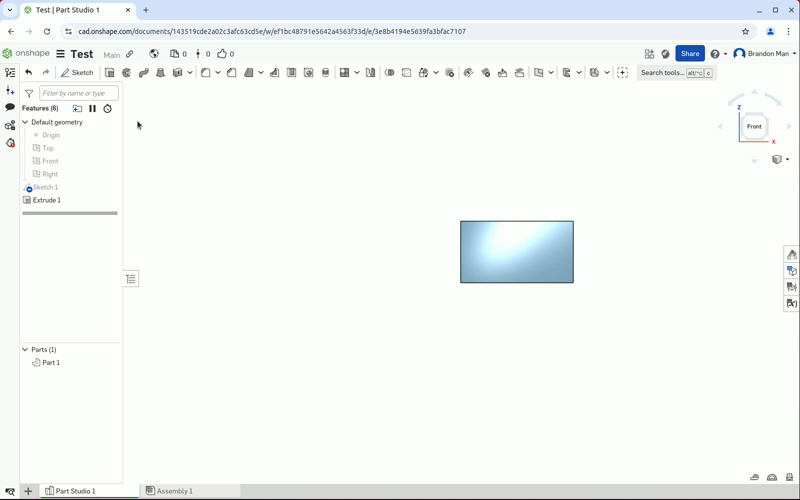
key(shift+h)
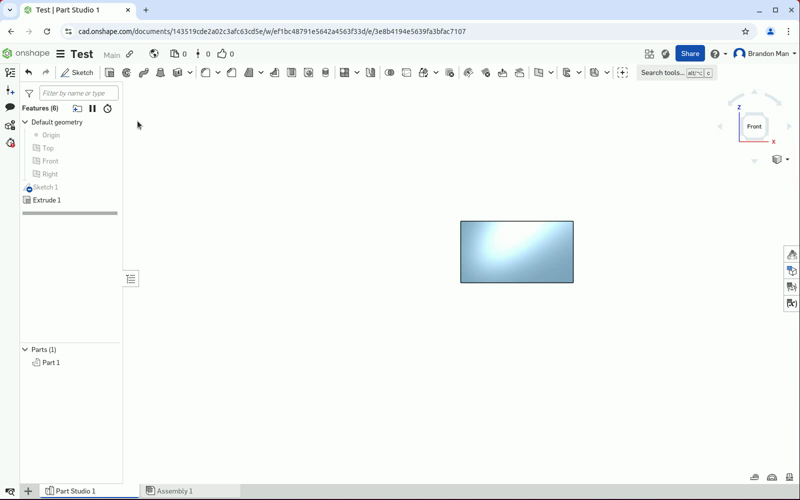
key(shift+h)
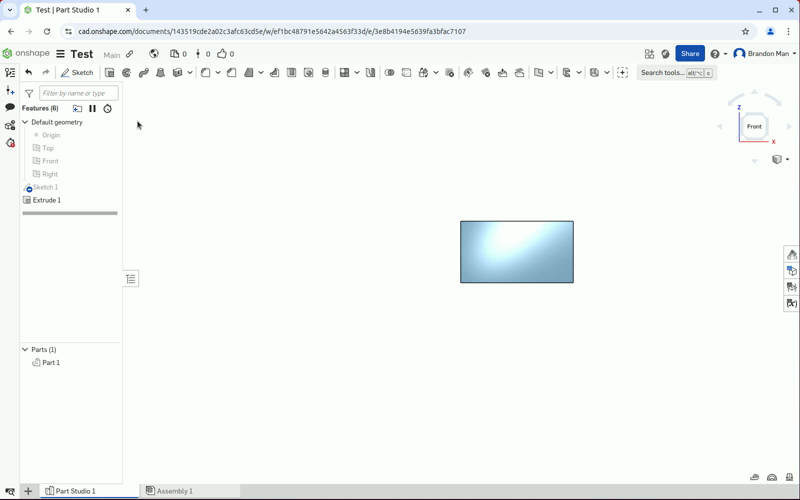
mouse_move(73, 189)
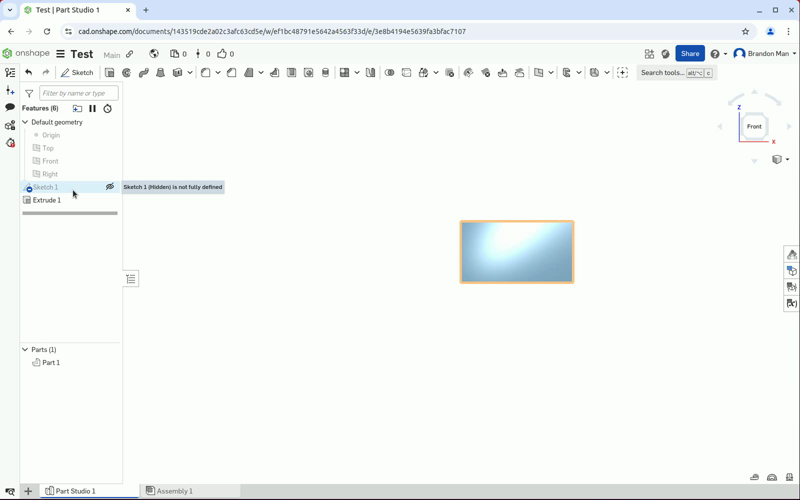
click(73, 189)
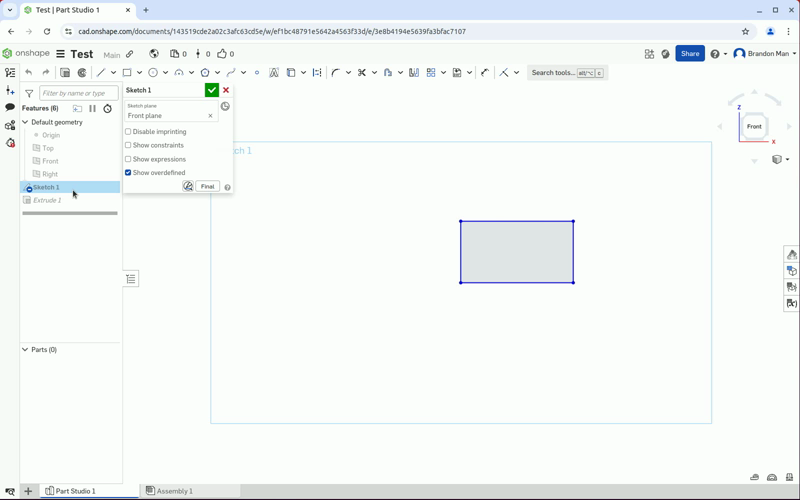
mouse_move(229, 92)
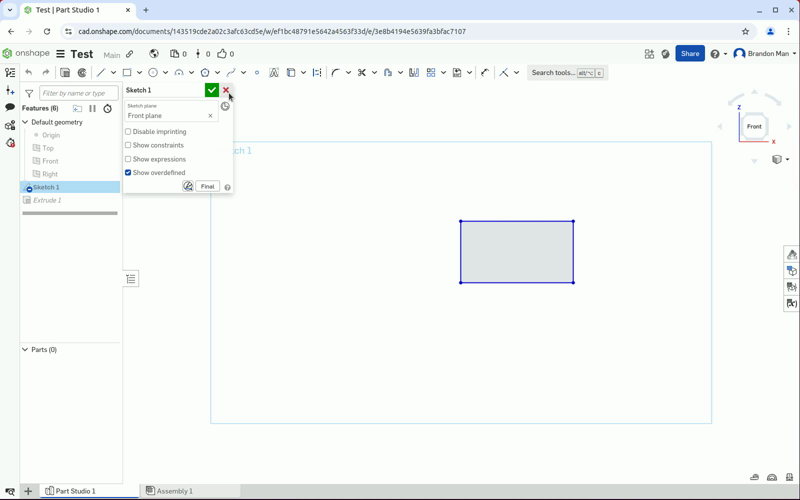
click(229, 92)
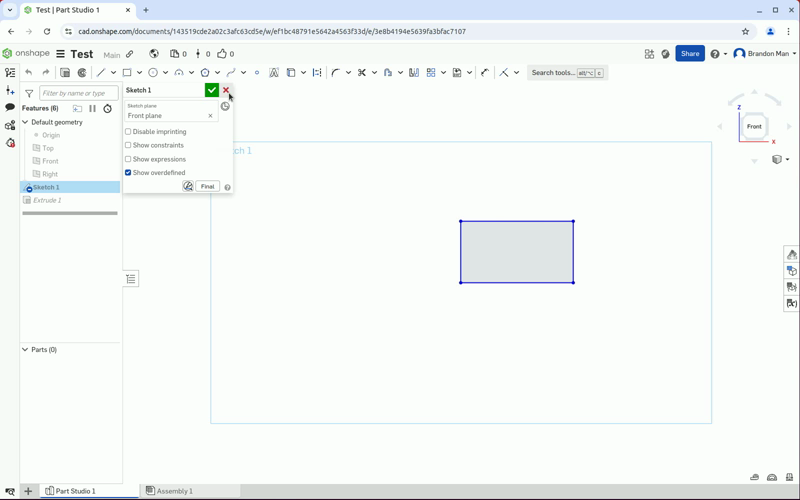
key(shift+s)
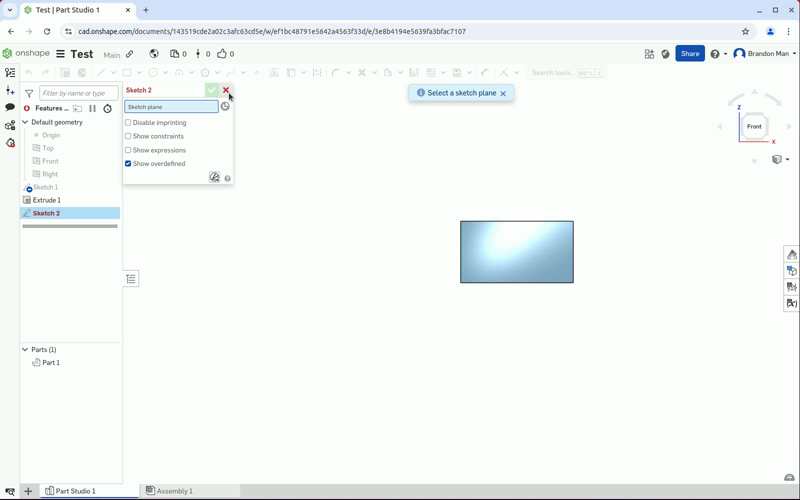
mouse_move(73, 163)
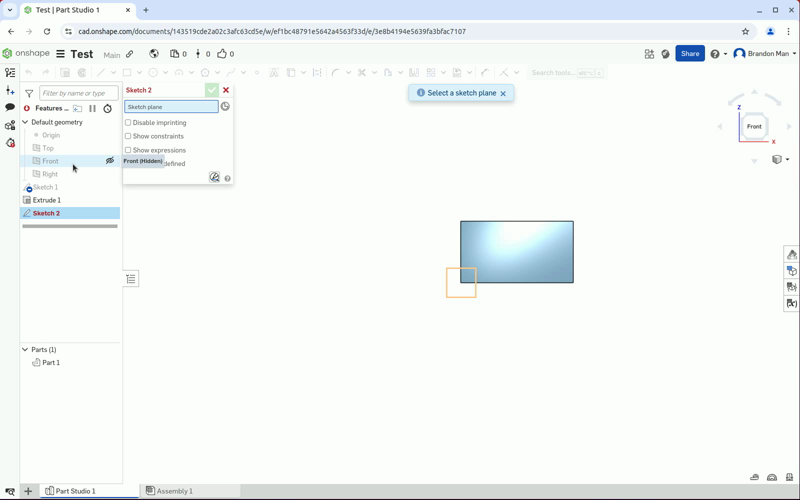
click(73, 163)
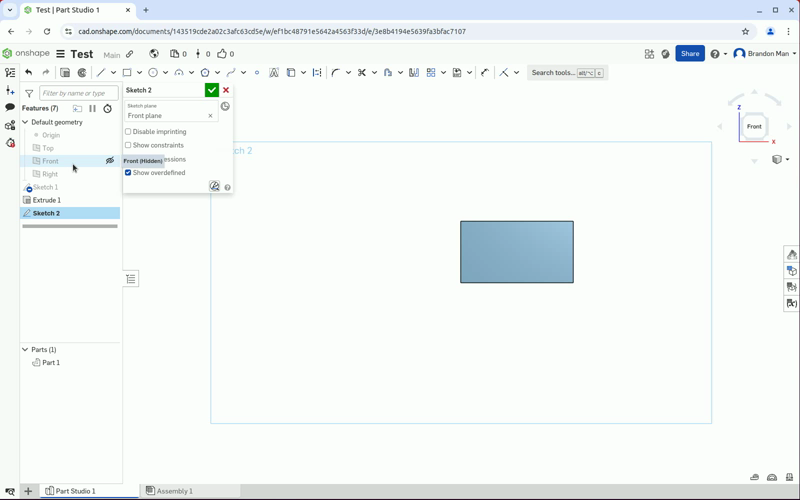
mouse_move(73, 352)
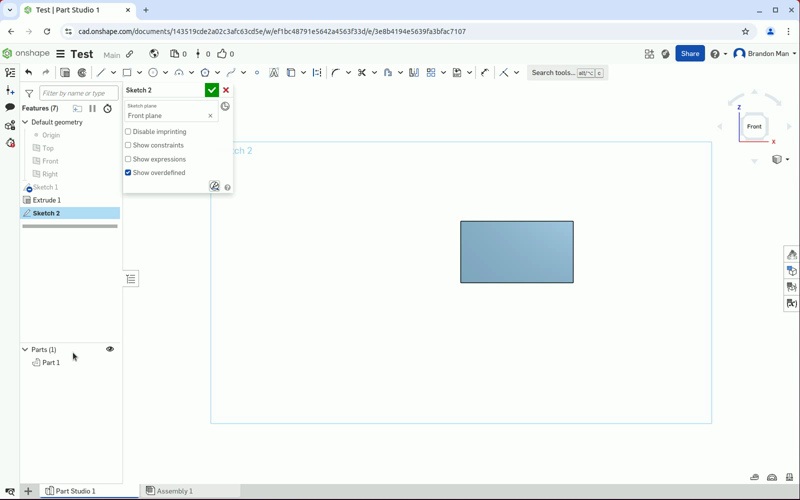
key(y)
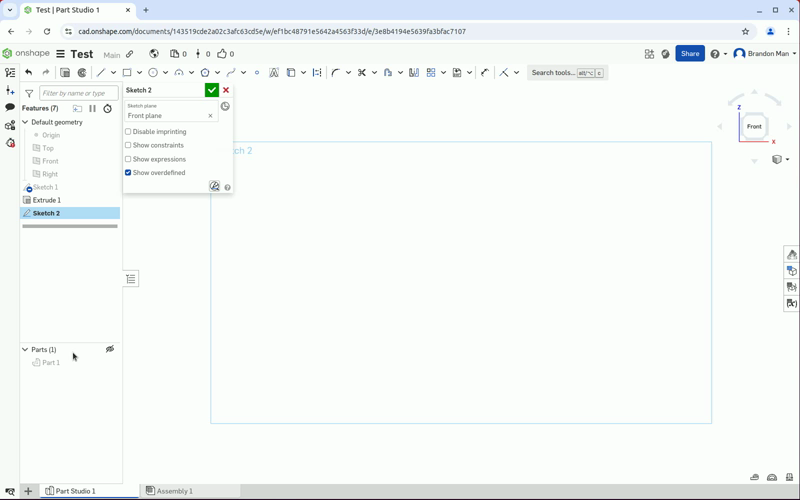
key(l)
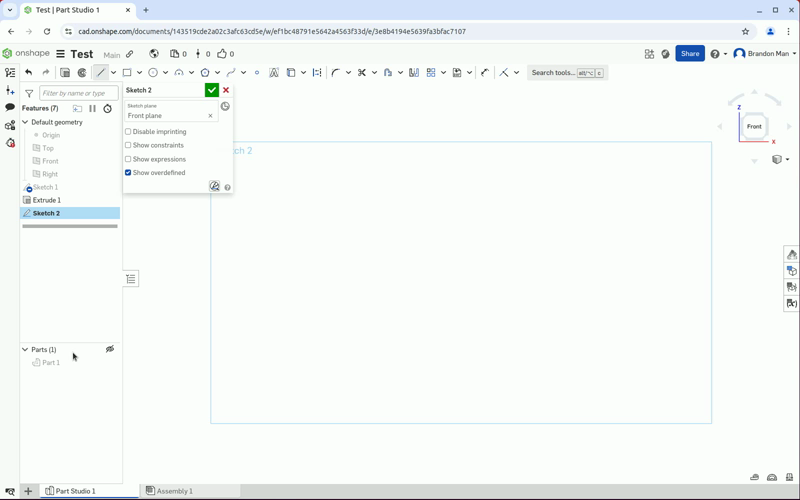
key_down(shift)
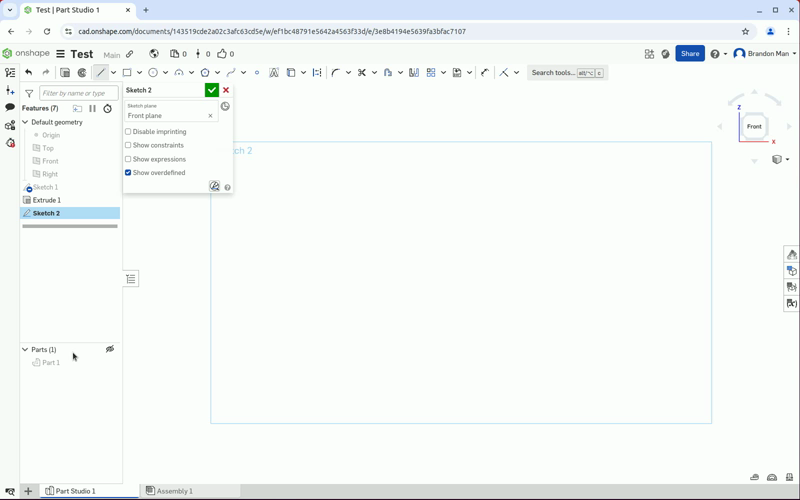
mouse_move(460, 282)
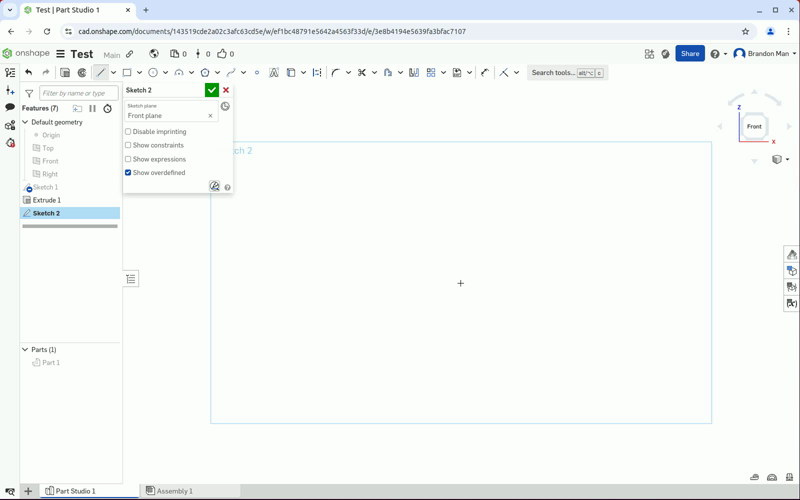
click(460, 282)
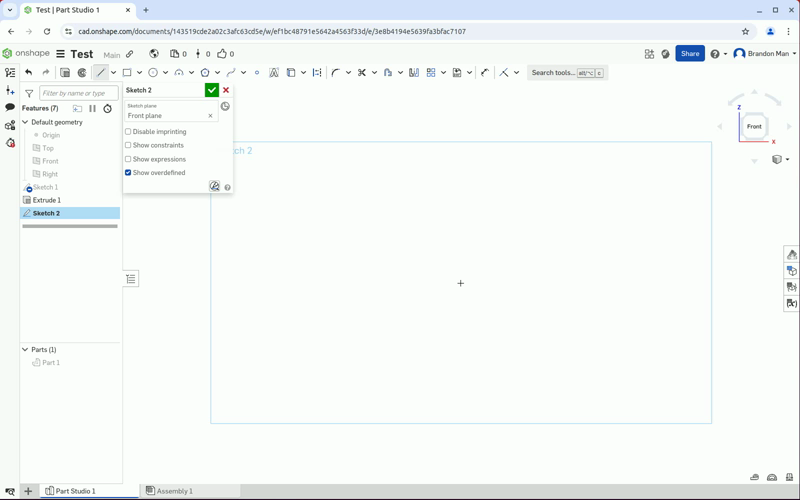
key_up(shift)
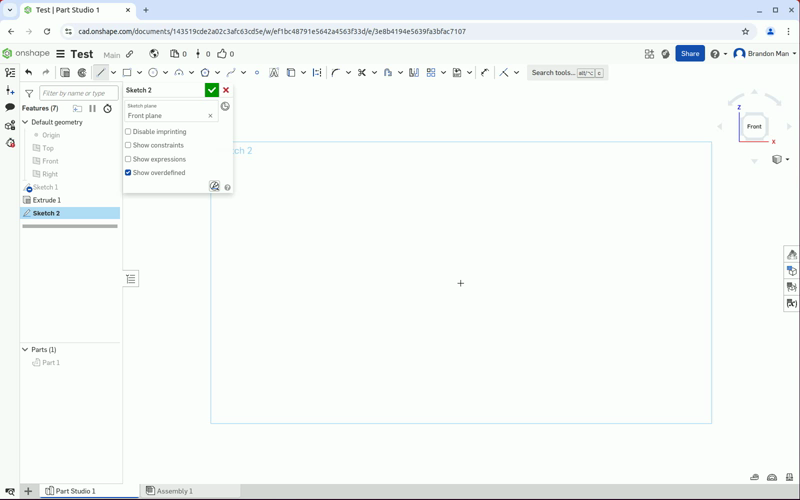
key_down(shift)
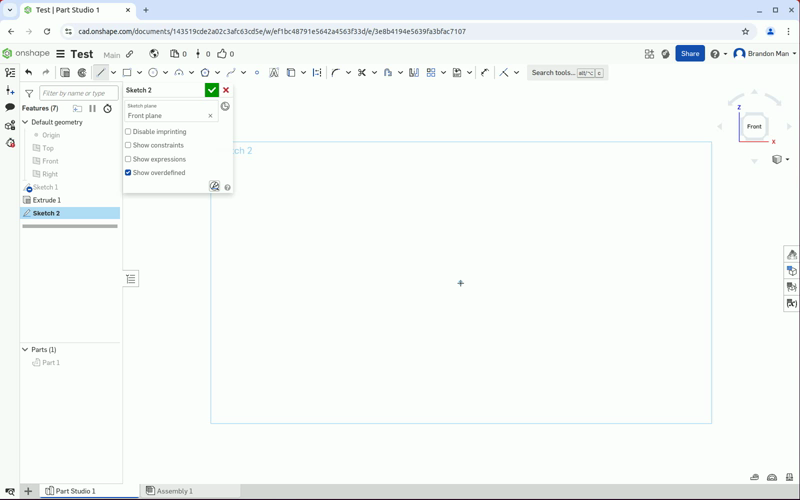
mouse_move(573, 282)
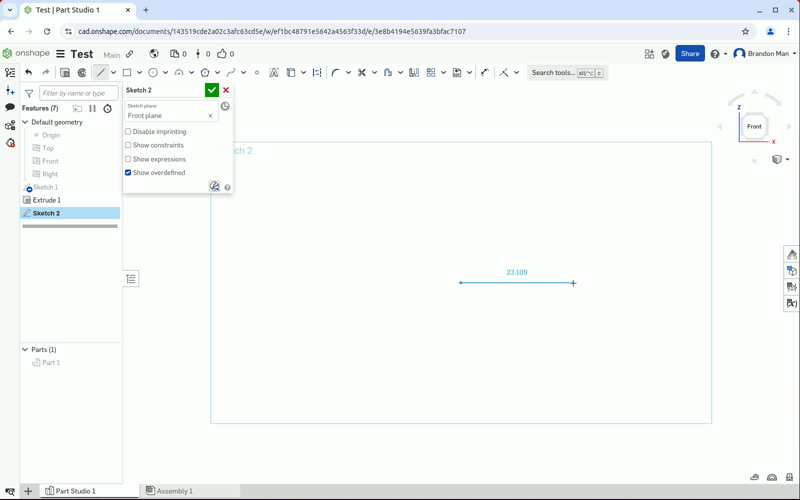
click(573, 282)
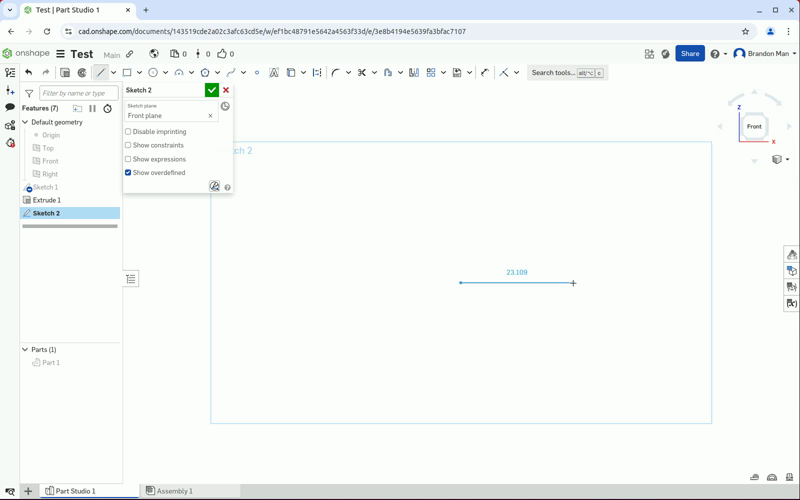
key_up(shift)
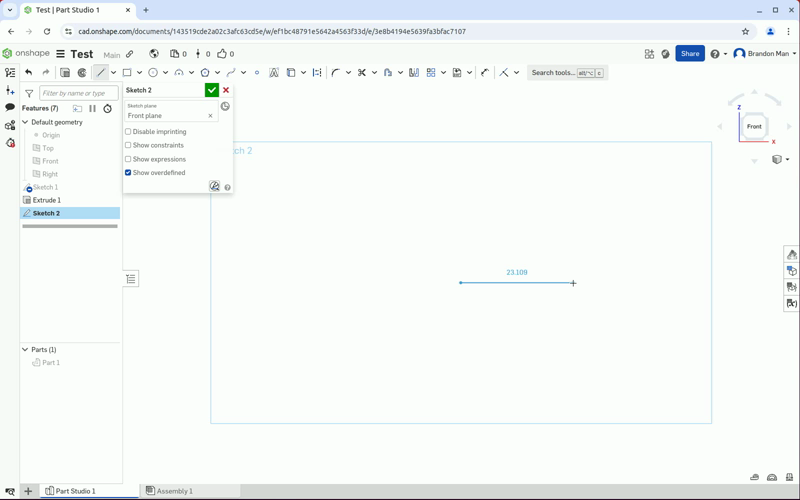
key_down(shift)
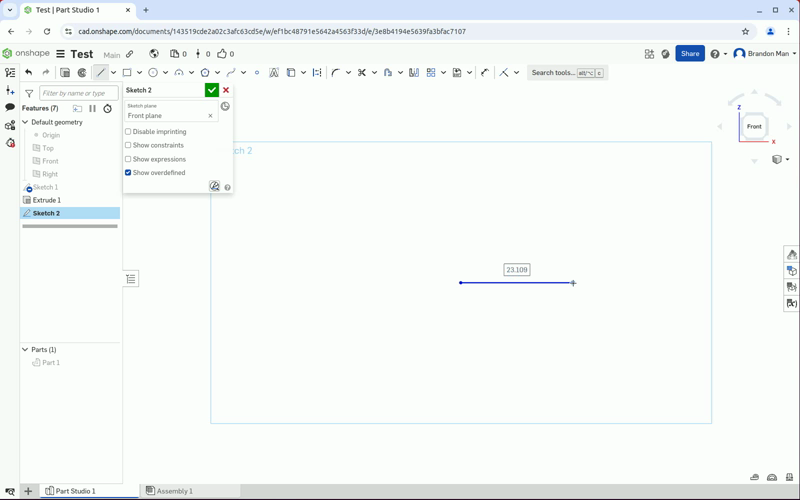
mouse_move(573, 221)
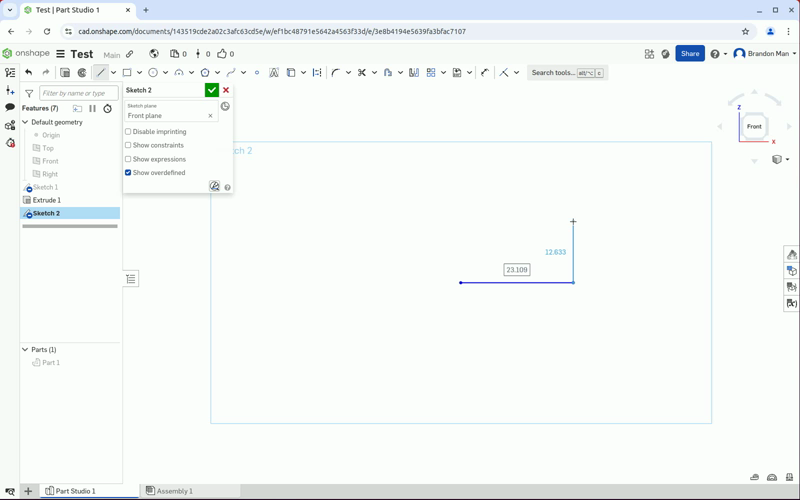
click(573, 221)
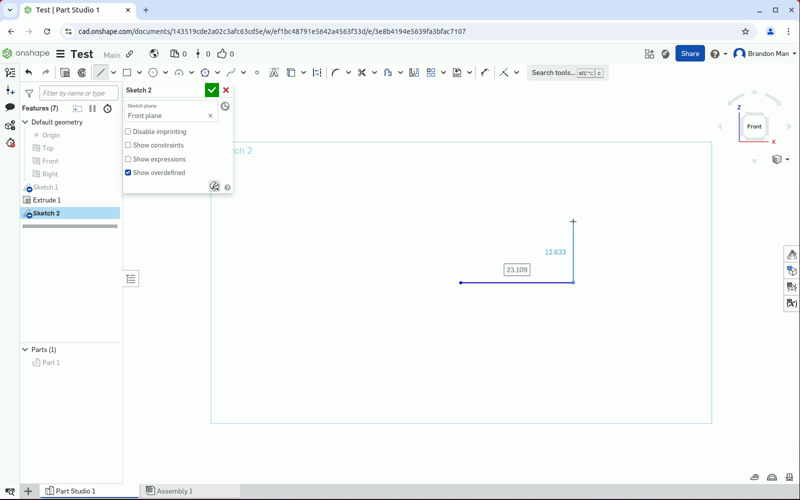
key_up(shift)
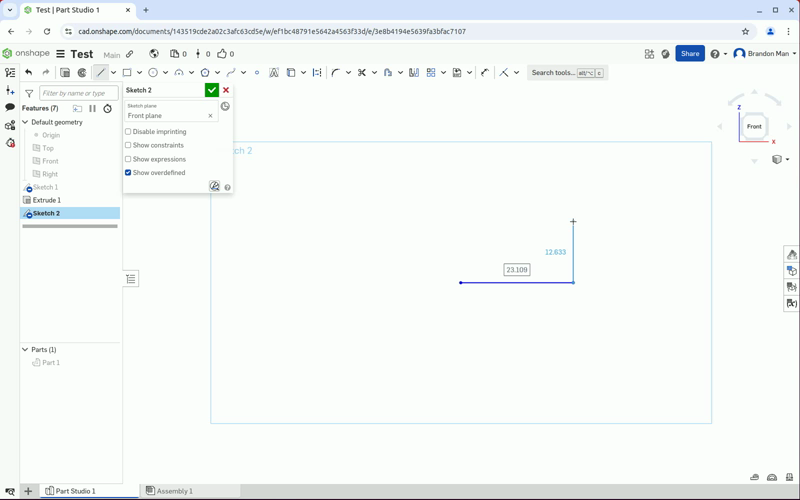
key_down(shift)
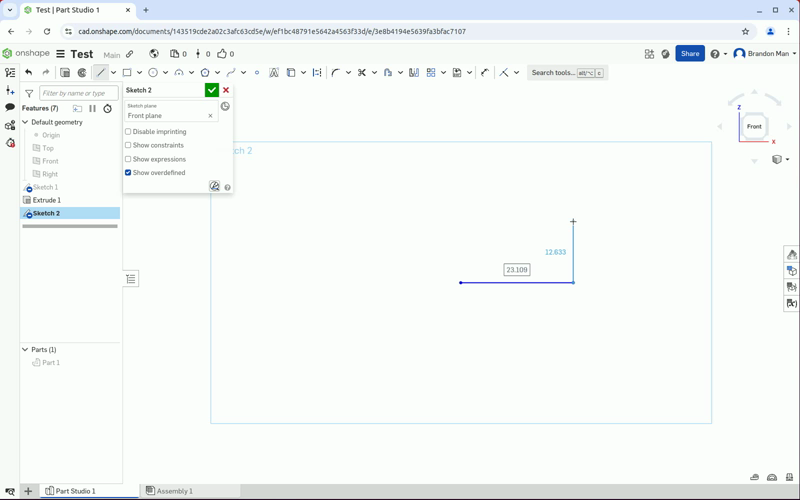
mouse_move(460, 221)
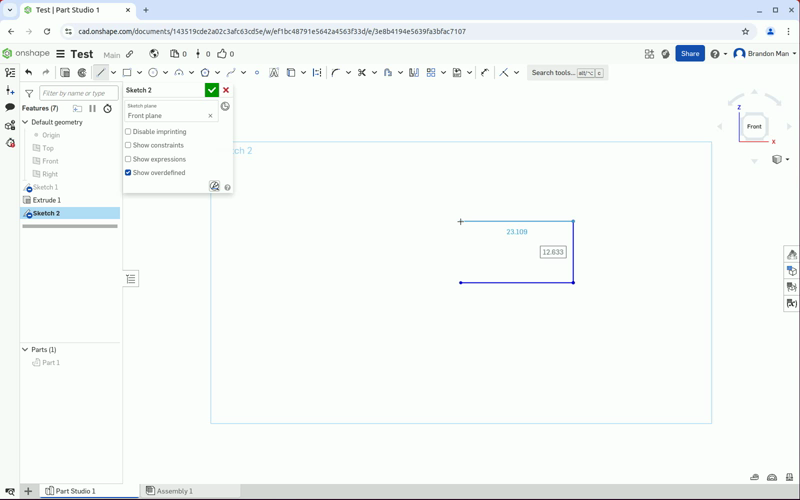
click(460, 221)
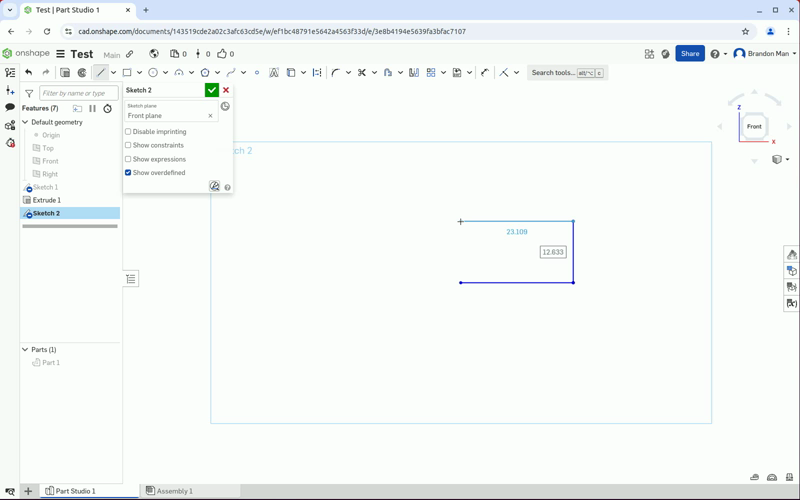
key_up(shift)
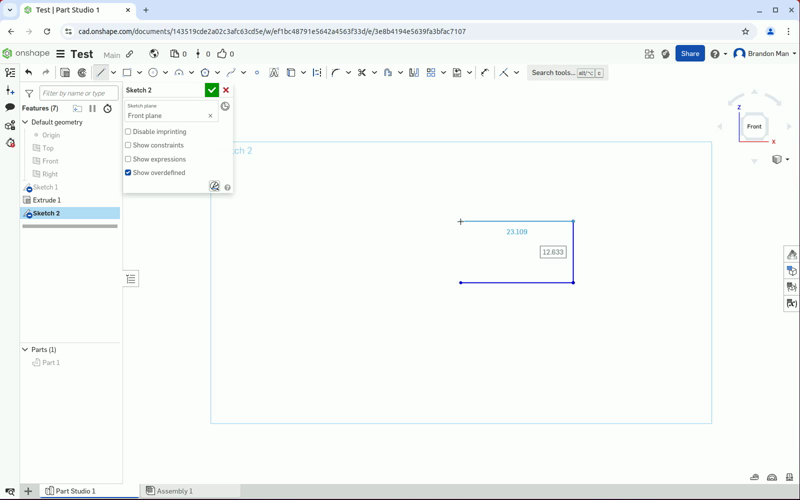
key_down(shift)
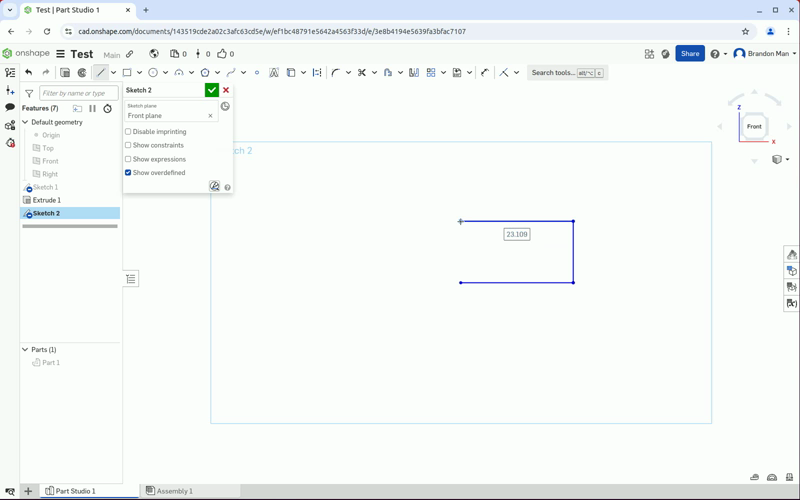
mouse_move(460, 282)
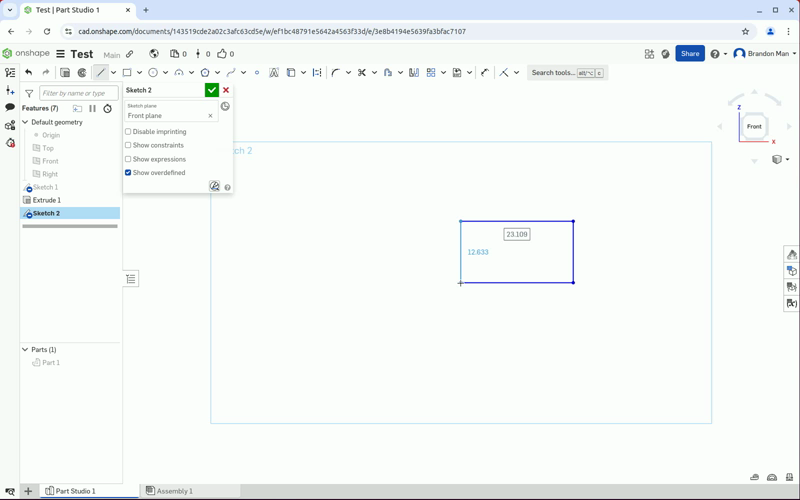
key_up(shift)
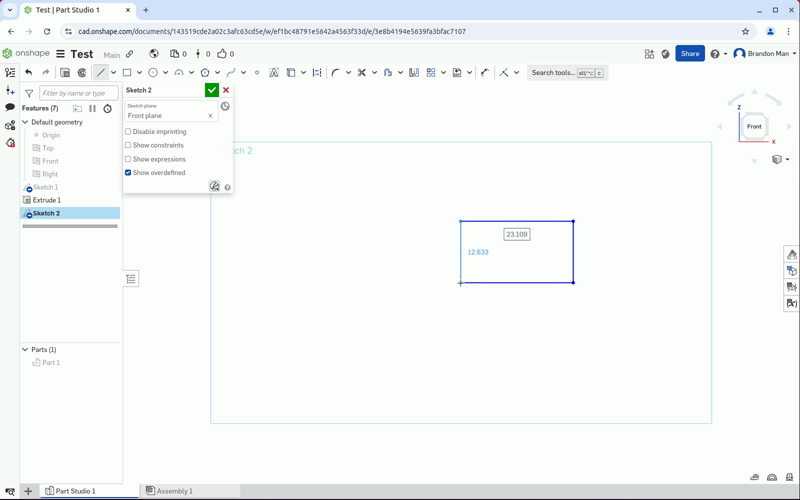
click(460, 282)
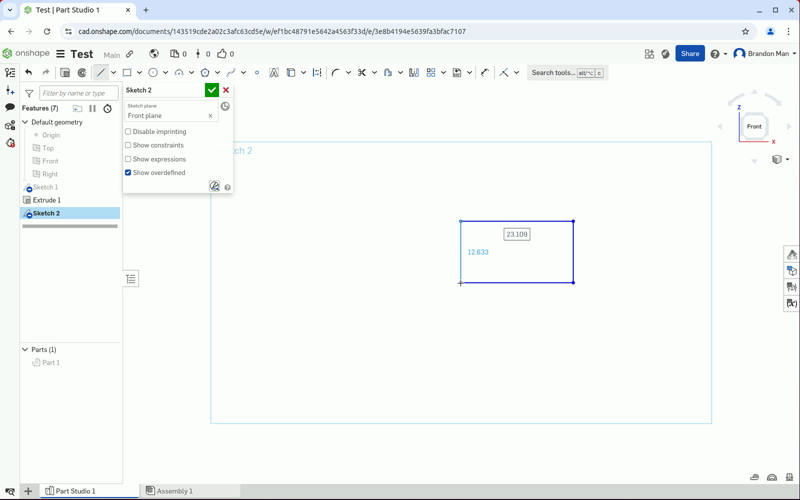
key(esc)
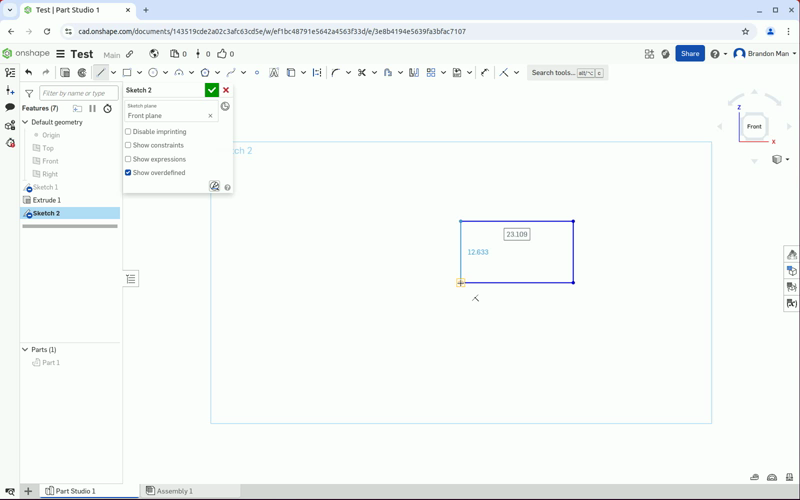
mouse_move(553, 253)
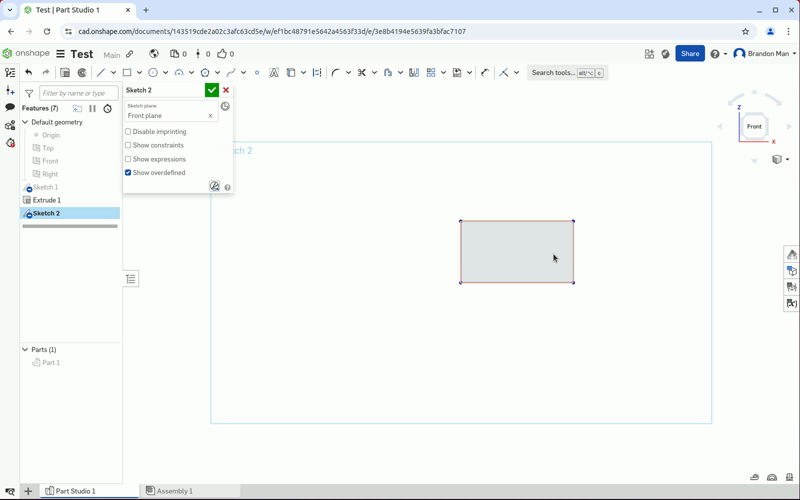
click(553, 253)
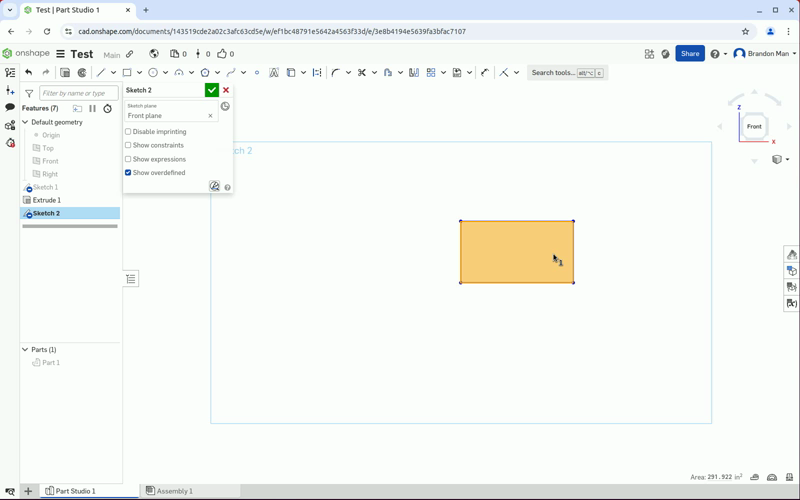
mouse_move(73, 352)
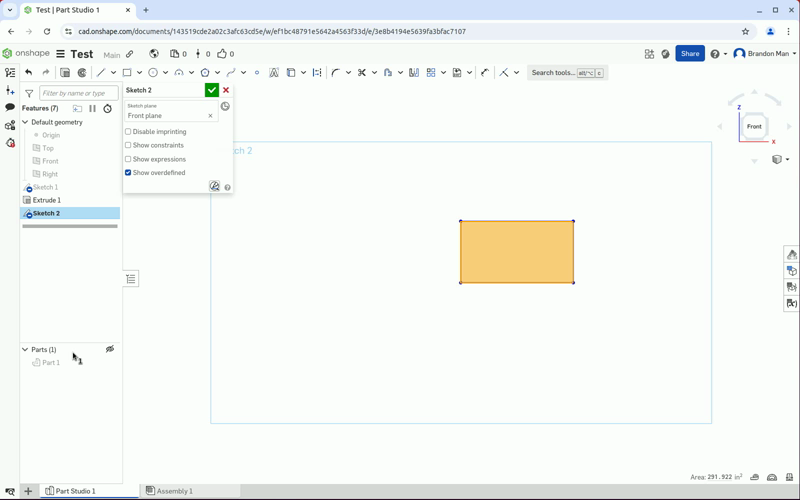
key(shift+y)
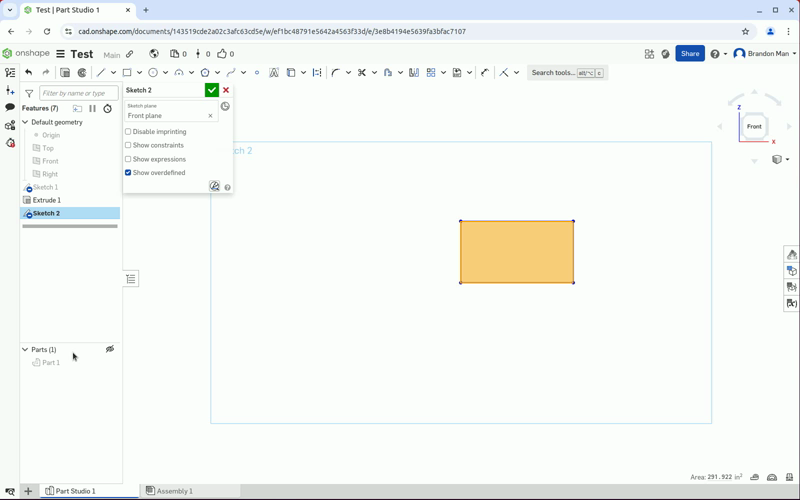
key(shift+e)
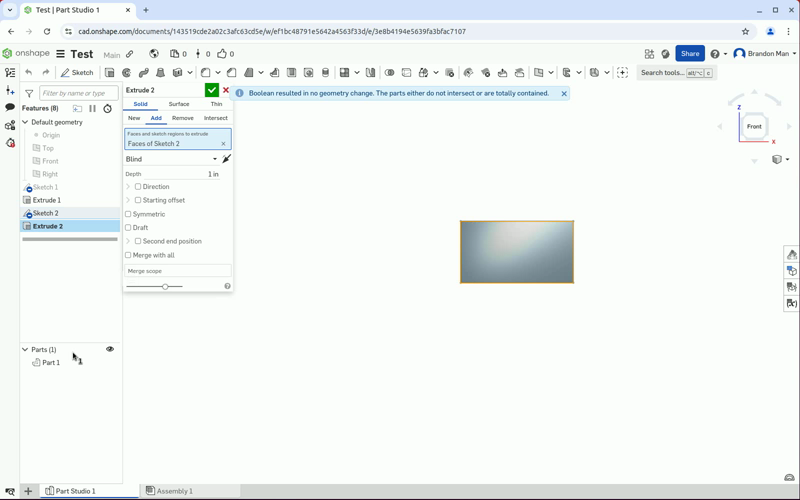
mouse_move(143, 106)
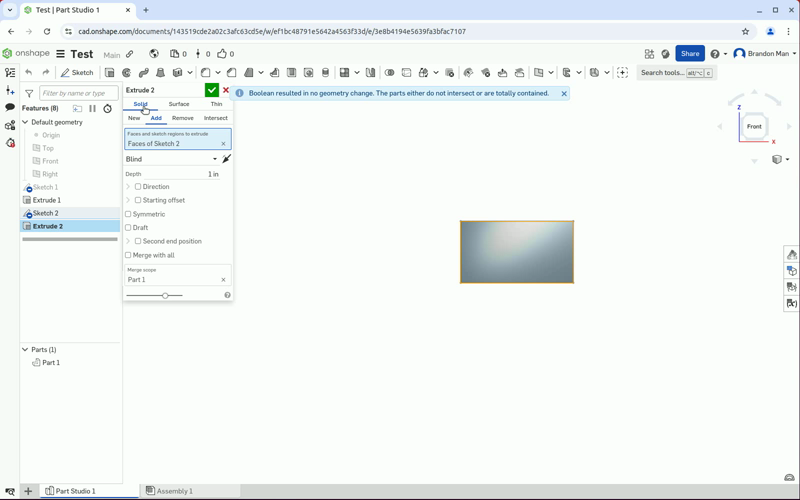
click(143, 106)
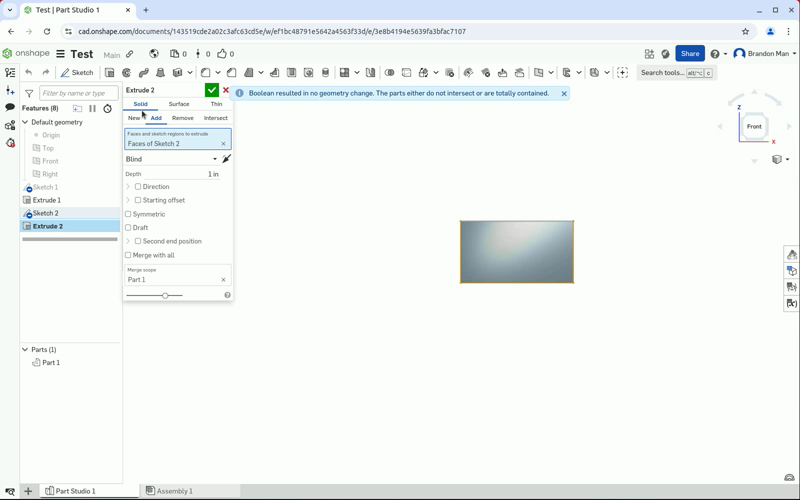
mouse_move(137, 120)
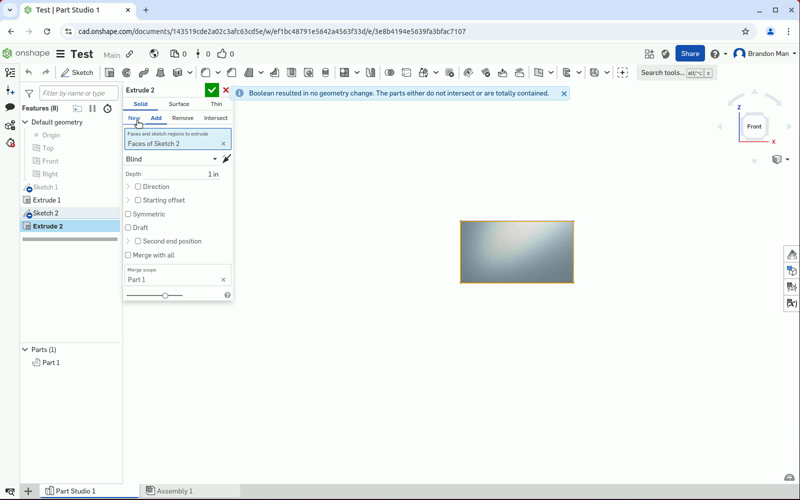
click(137, 120)
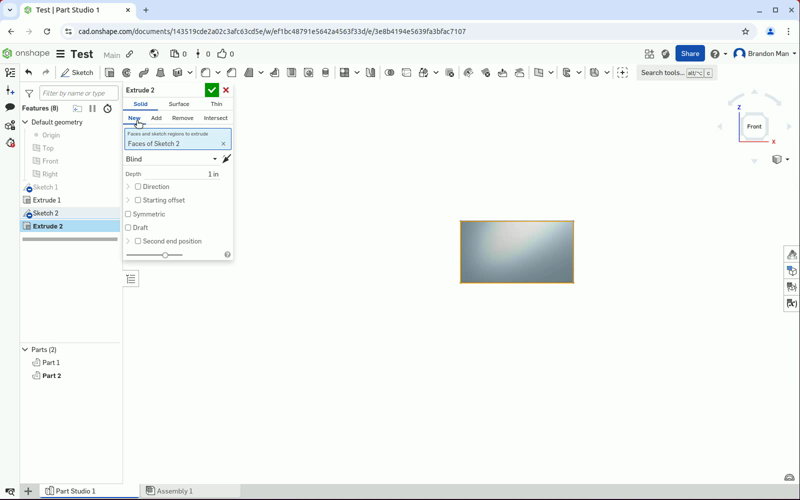
key(tab, 4)
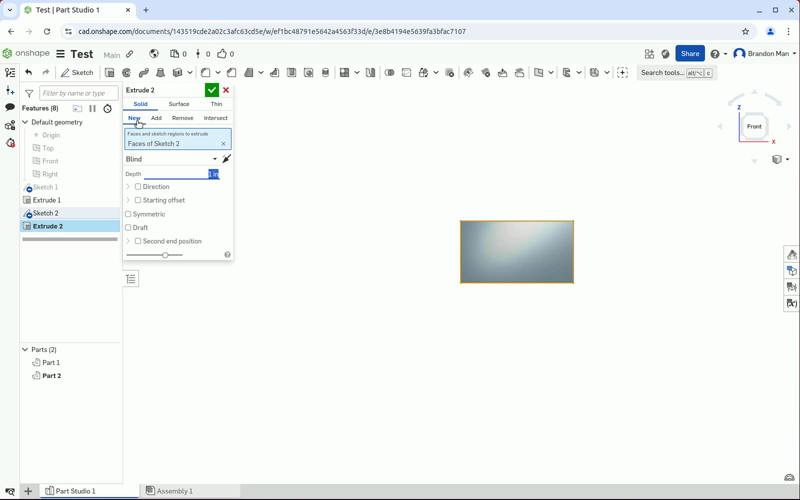
text(8.425)
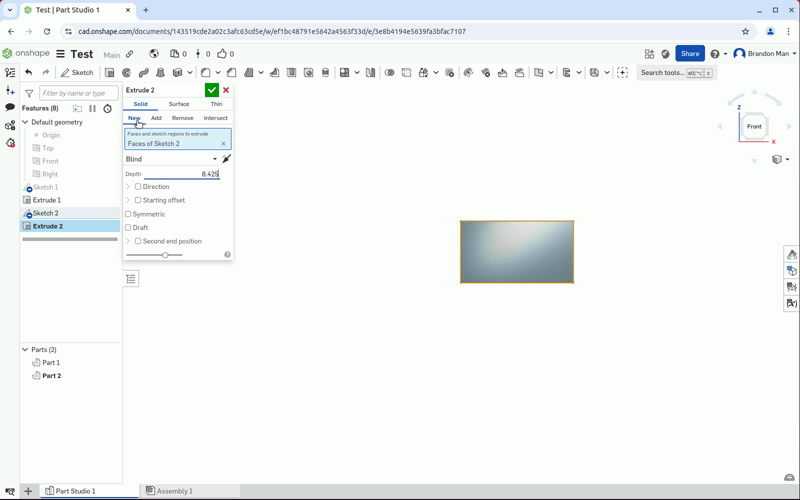
key(enter)
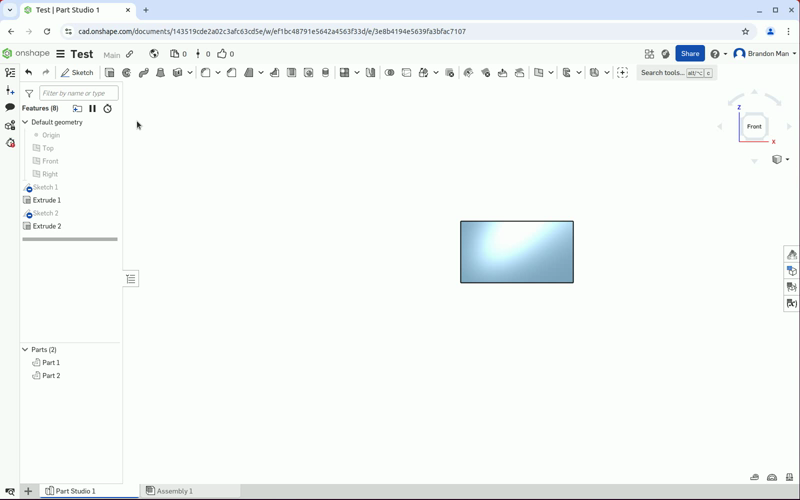
key(shift+h)
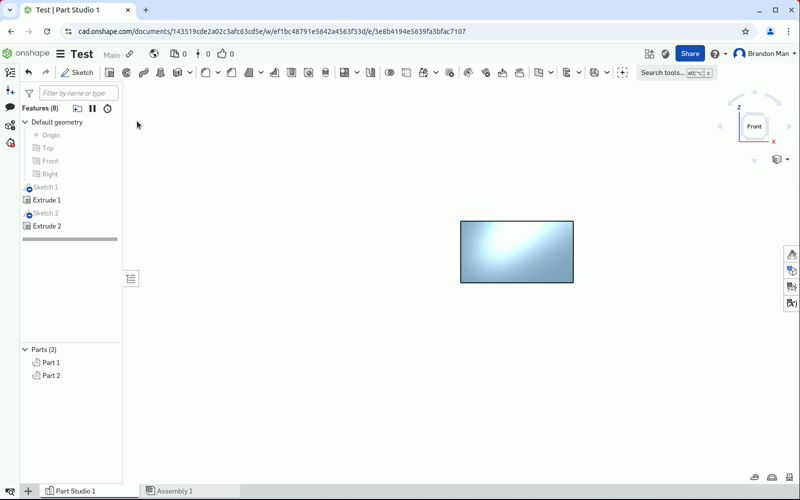
key(shift+h)
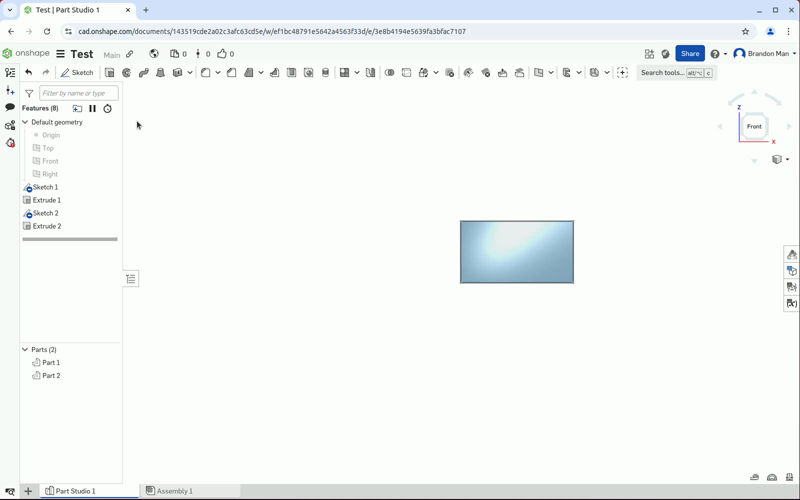
key(shift+7)
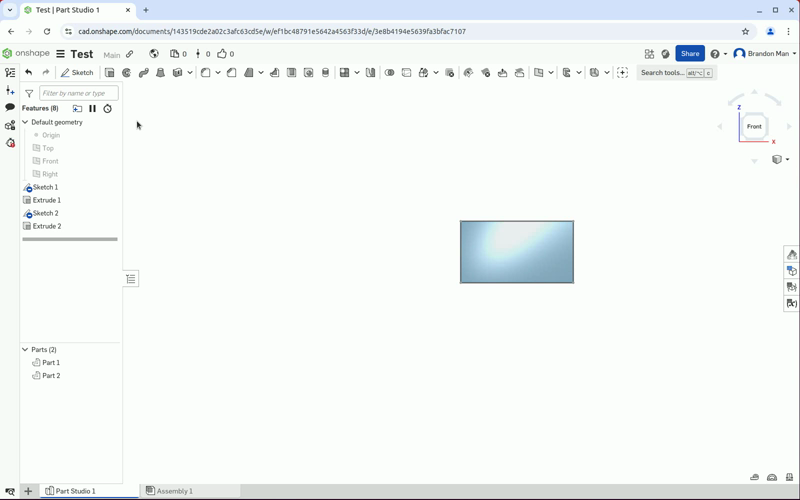
key(left, 2)
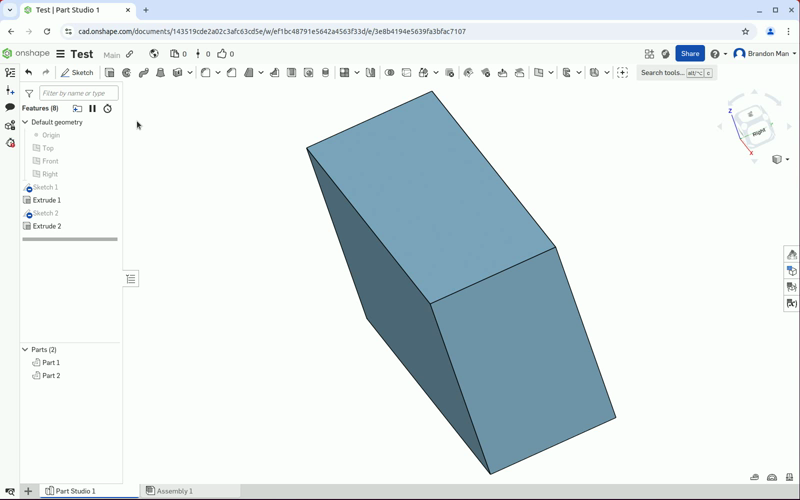
key(down, 2)
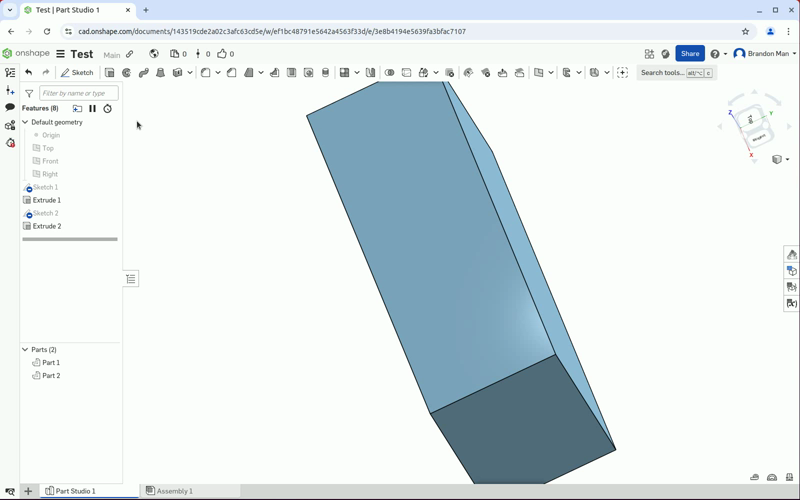
key(up, 2)
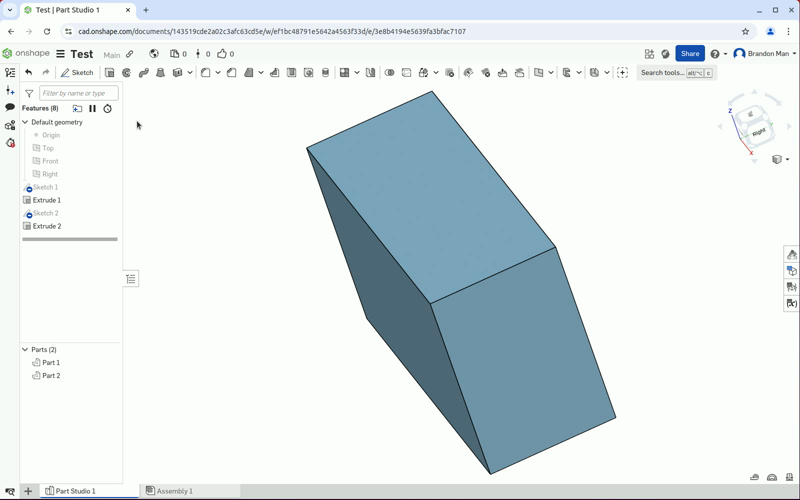
key(right, 2)
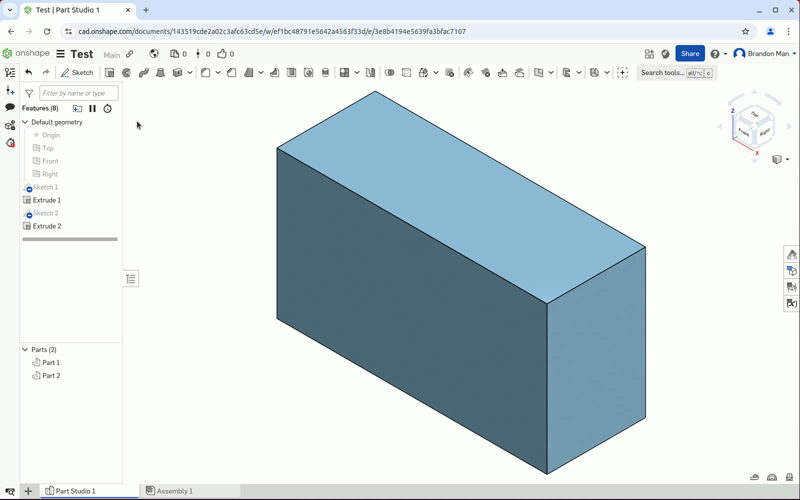
mouse_move(73, 189)
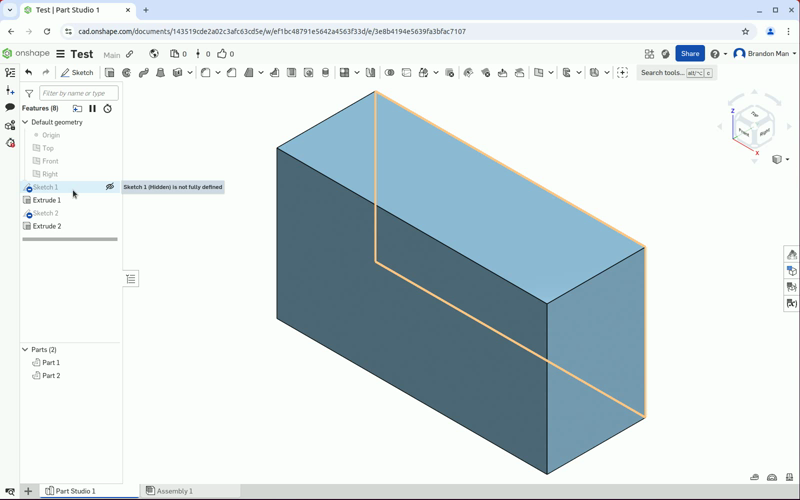
click(73, 189)